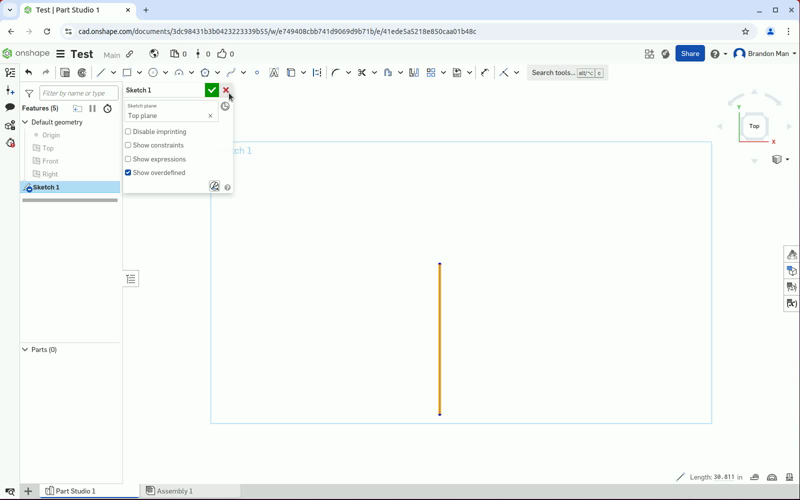
key(shift+h)
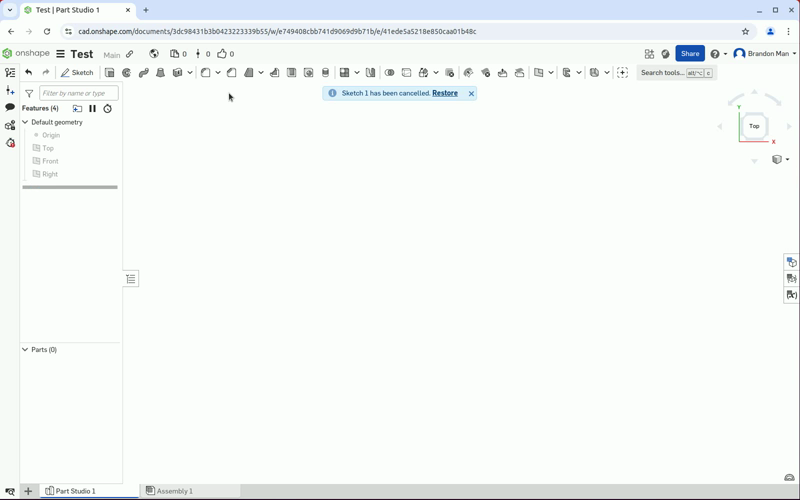
mouse_move(73, 352)
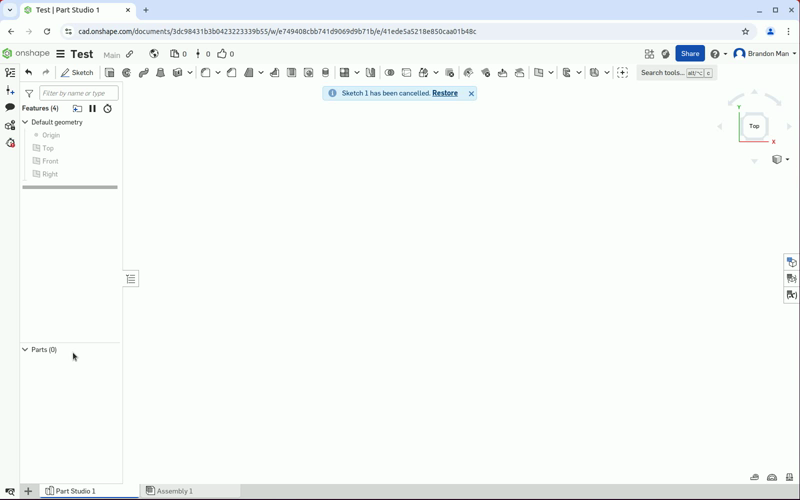
key(y)
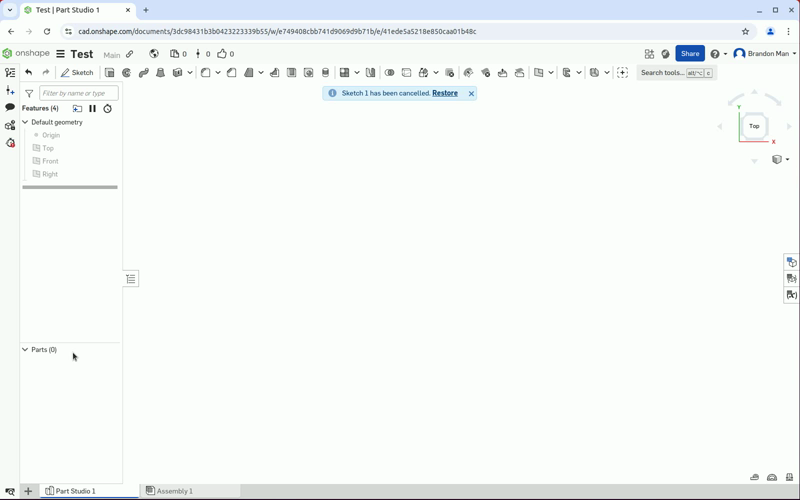
key(shift+p)
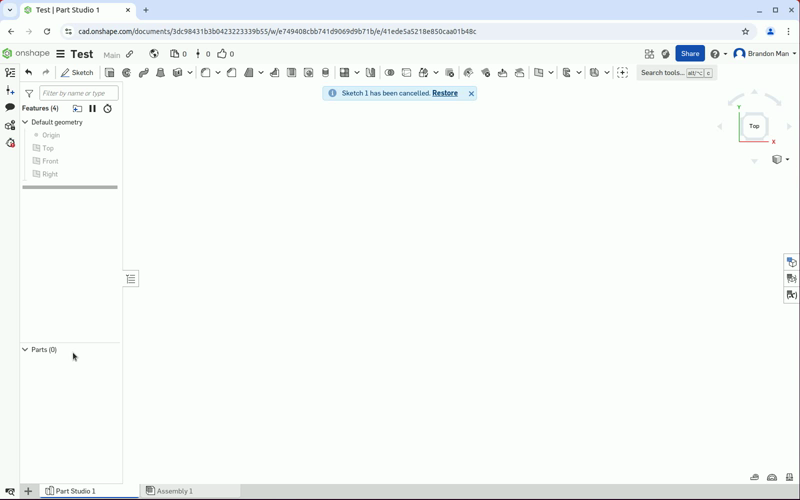
key(space)
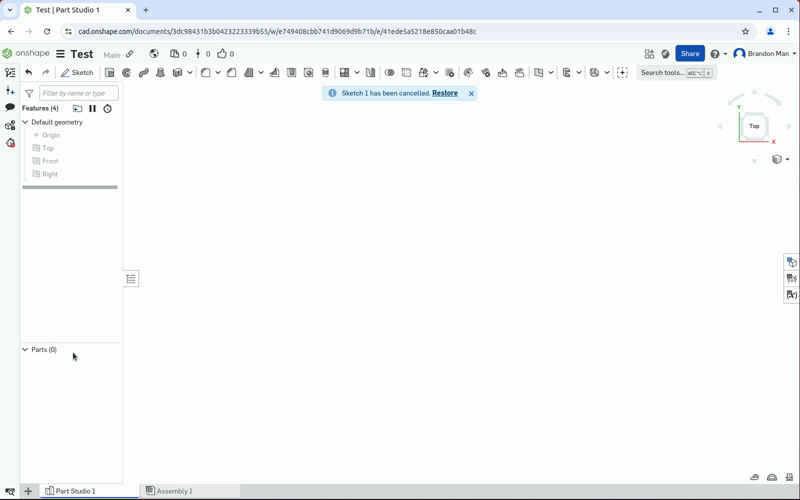
key_down(shift)
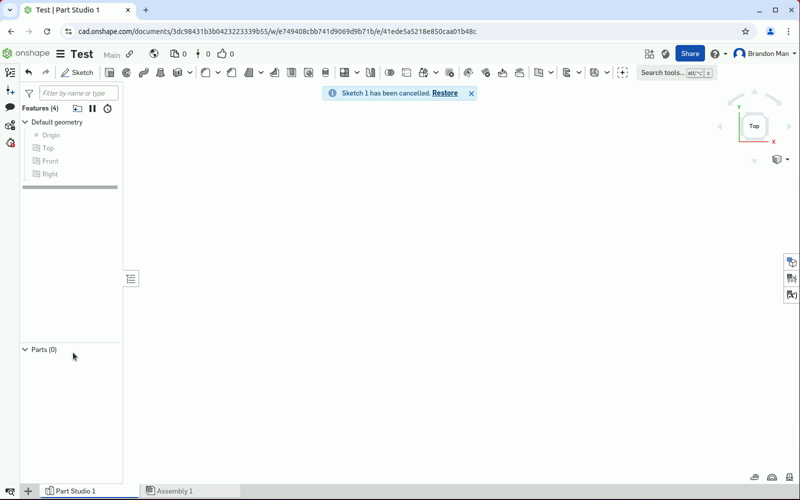
key(up)
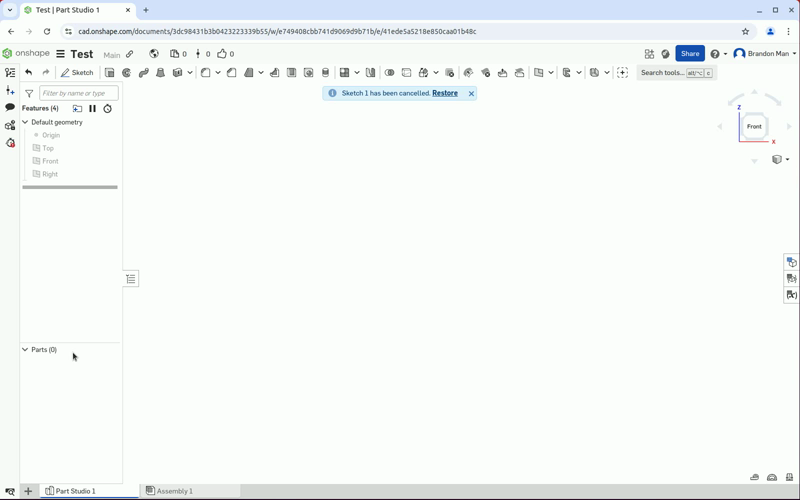
key_up(shift)
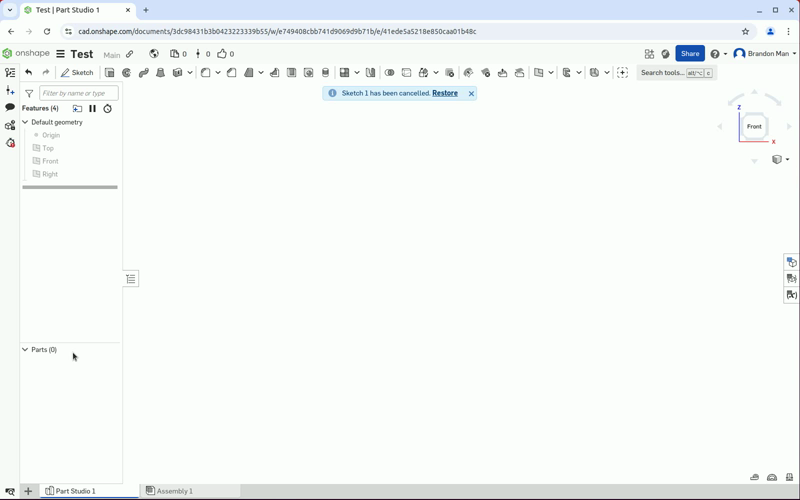
mouse_move(73, 352)
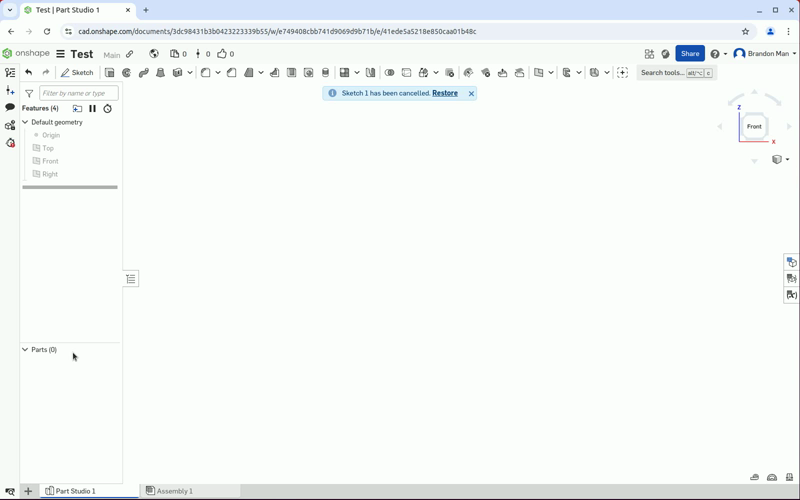
key(shift+y)
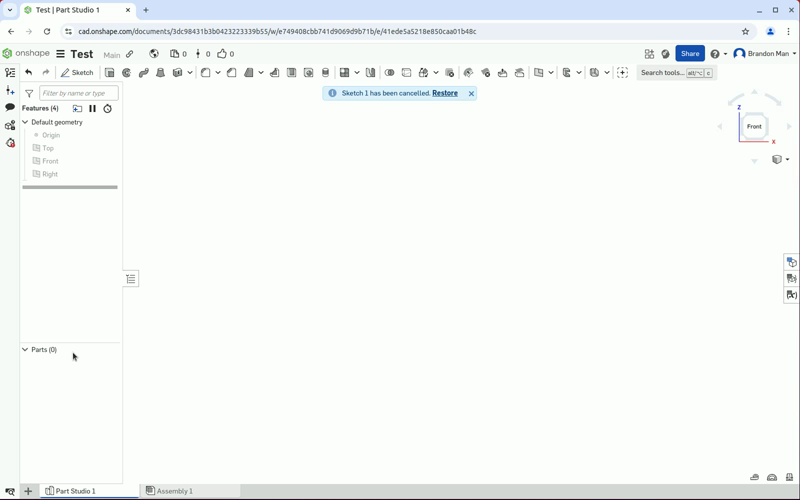
key(shift+s)
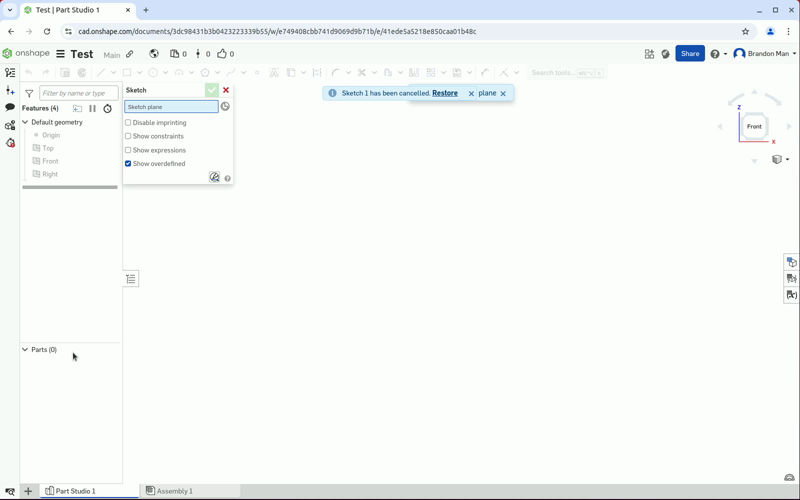
mouse_move(73, 163)
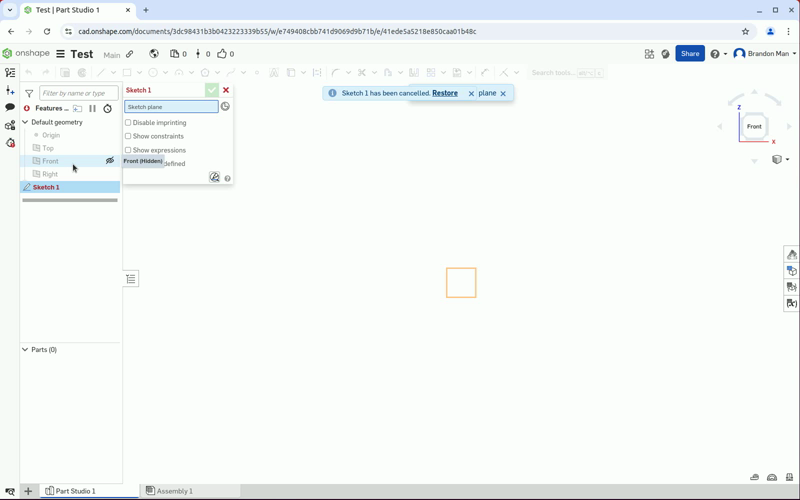
click(73, 163)
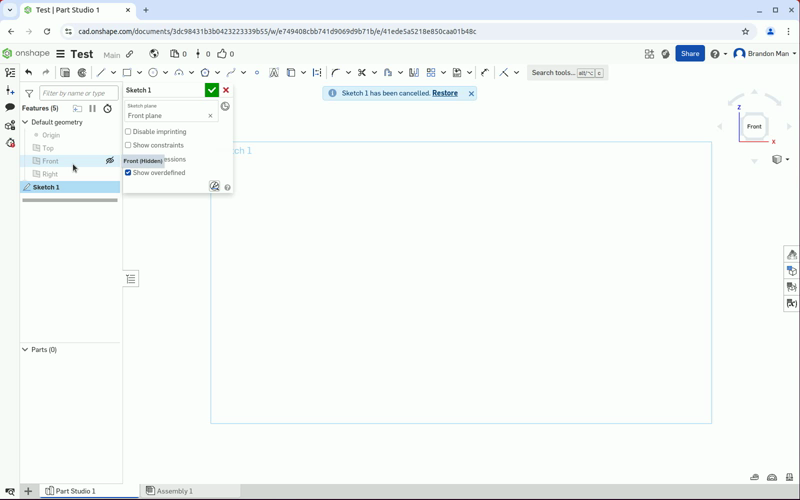
mouse_move(73, 352)
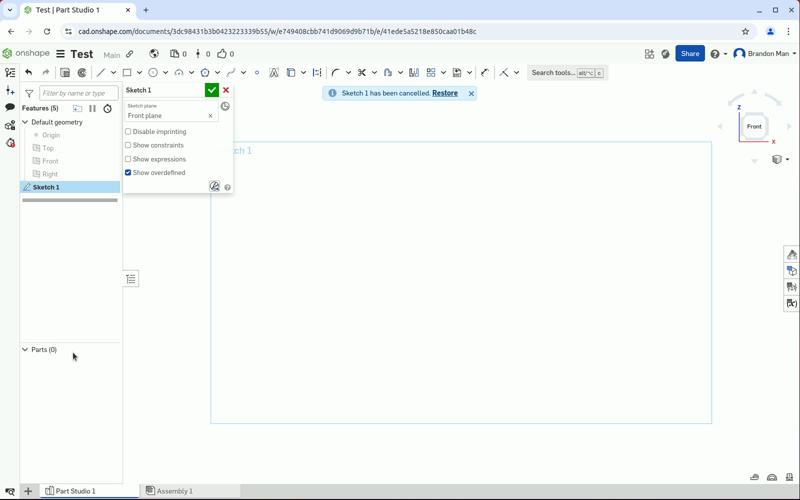
key(y)
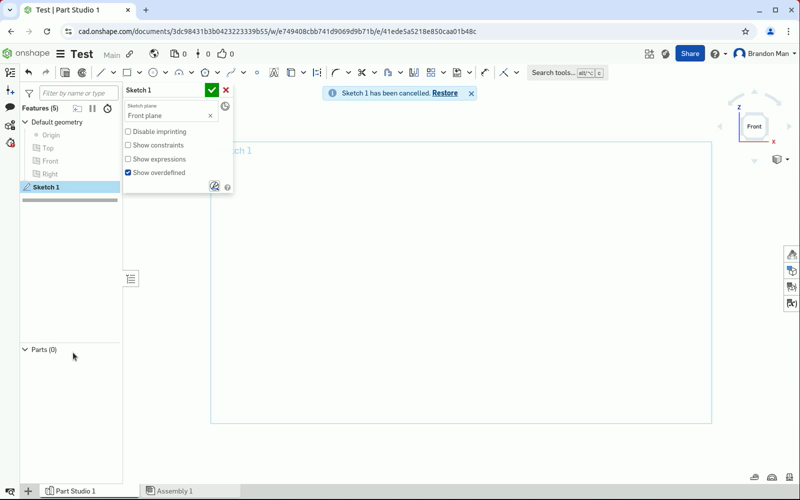
key(l)
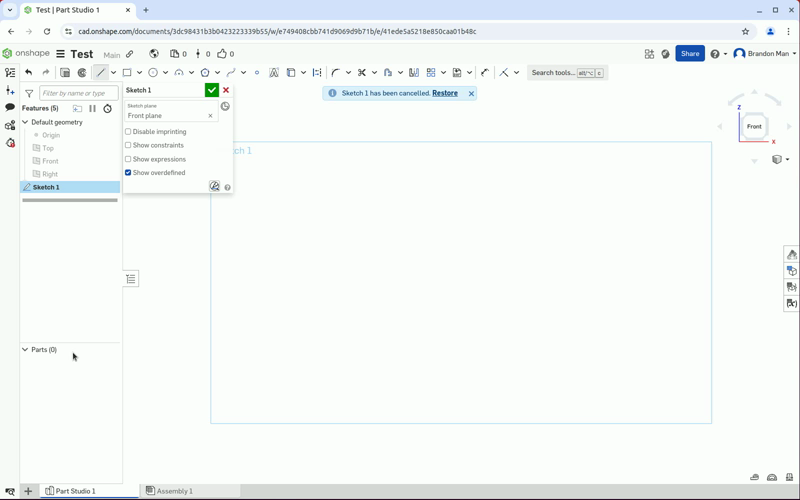
key_down(shift)
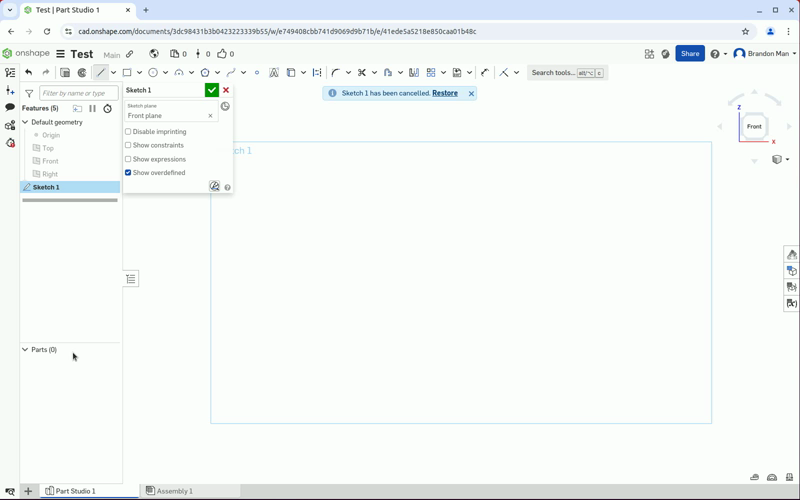
mouse_move(370, 241)
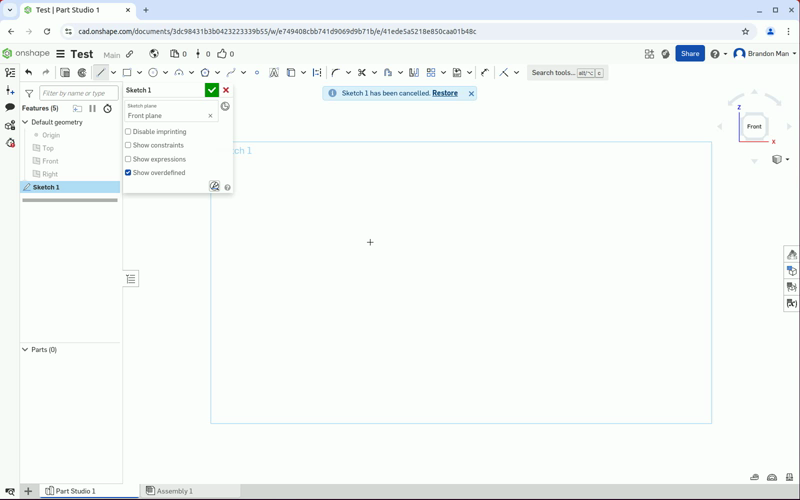
click(370, 241)
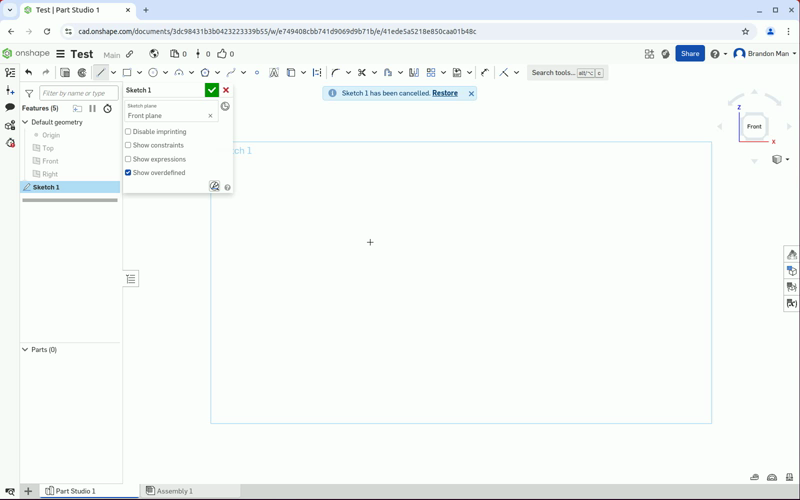
key_up(shift)
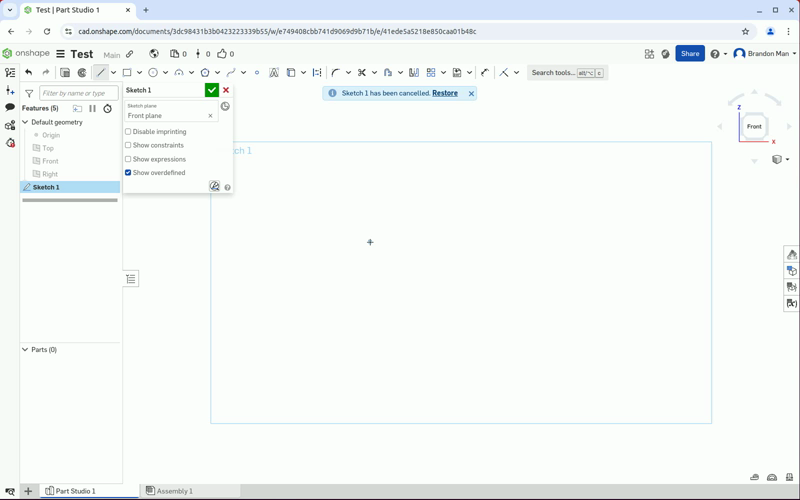
key_down(shift)
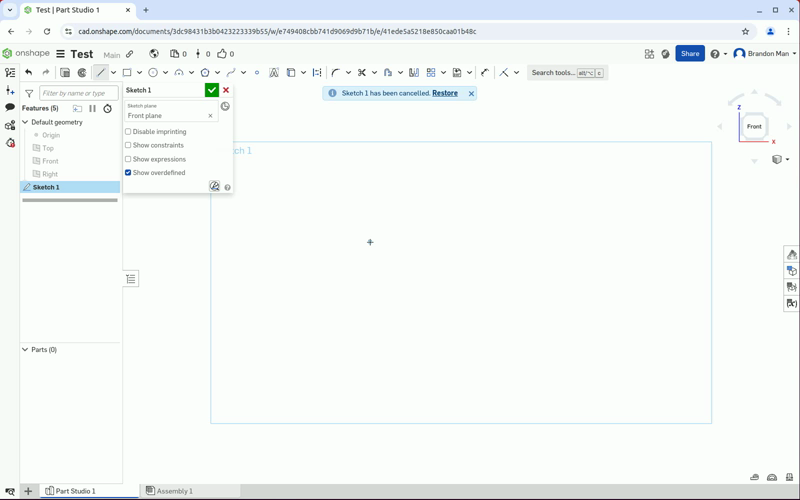
mouse_move(400, 241)
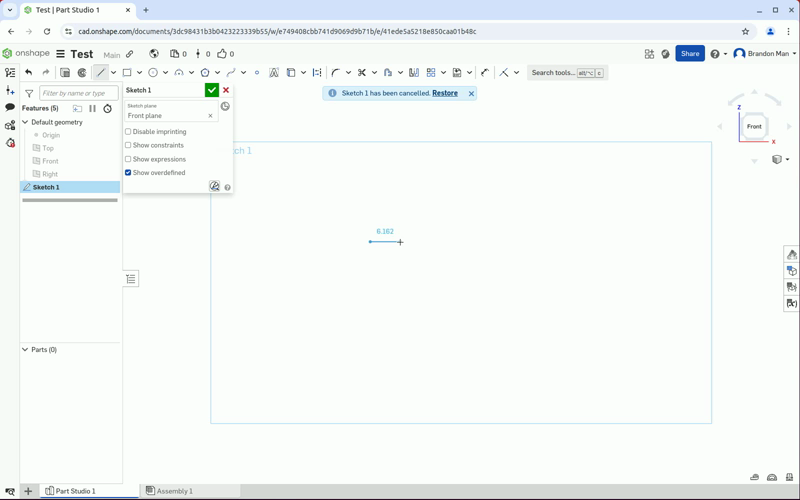
mouse_move(419, 241)
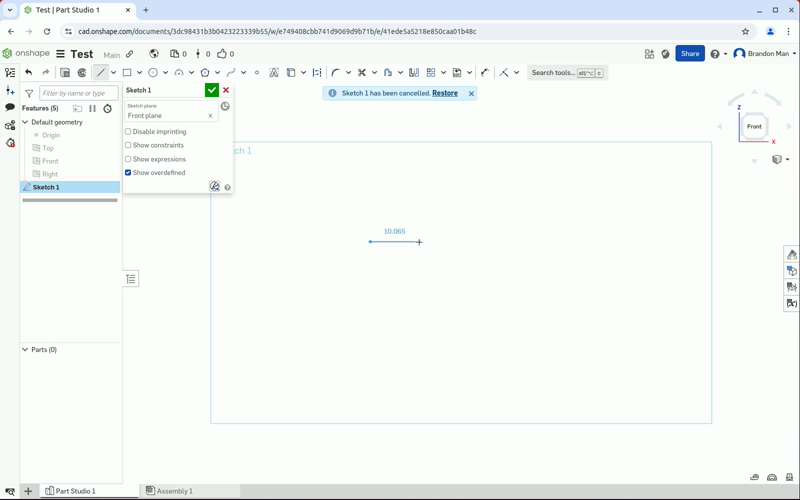
click(419, 241)
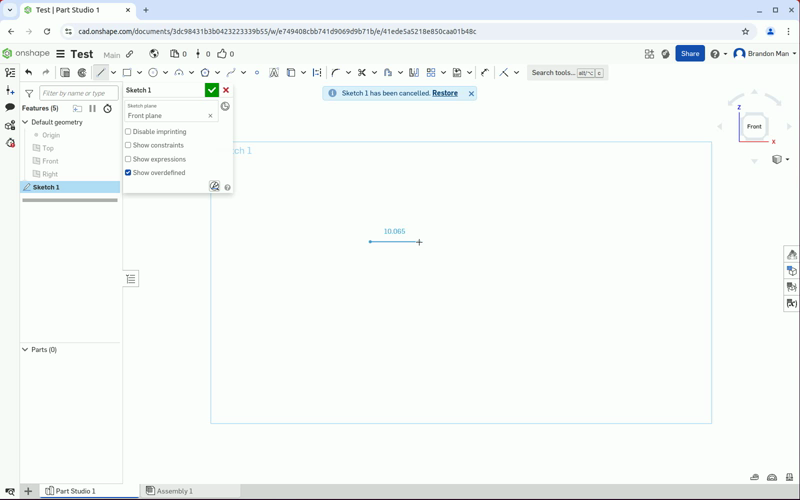
key_up(shift)
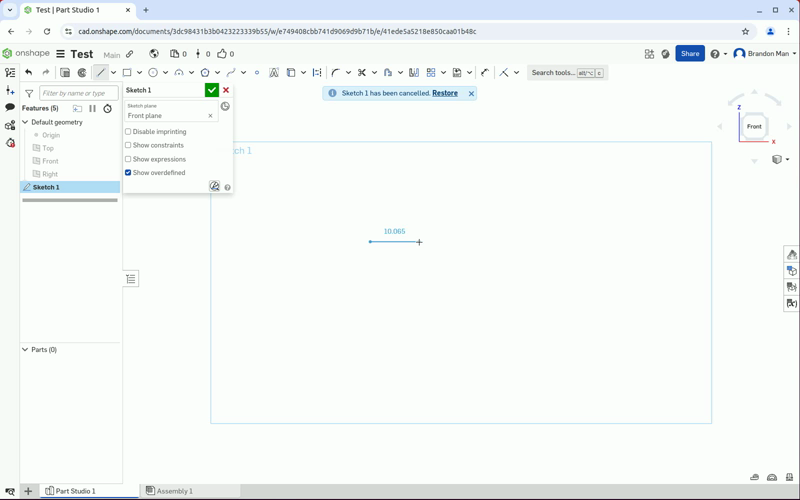
key_down(shift)
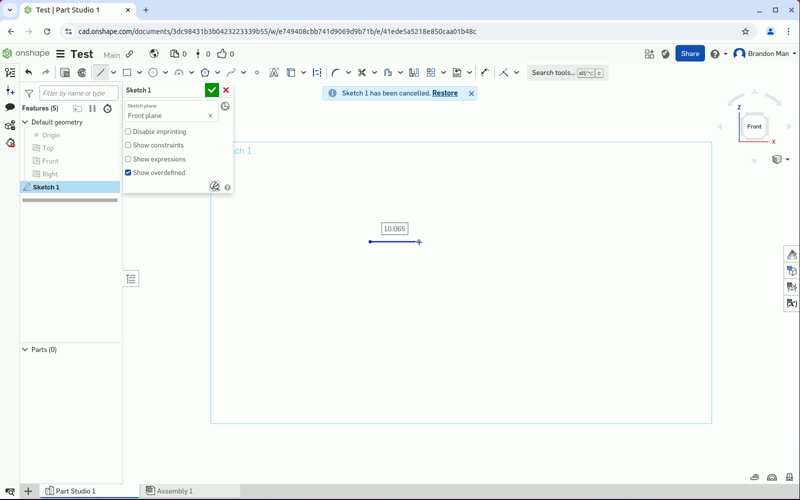
mouse_move(449, 241)
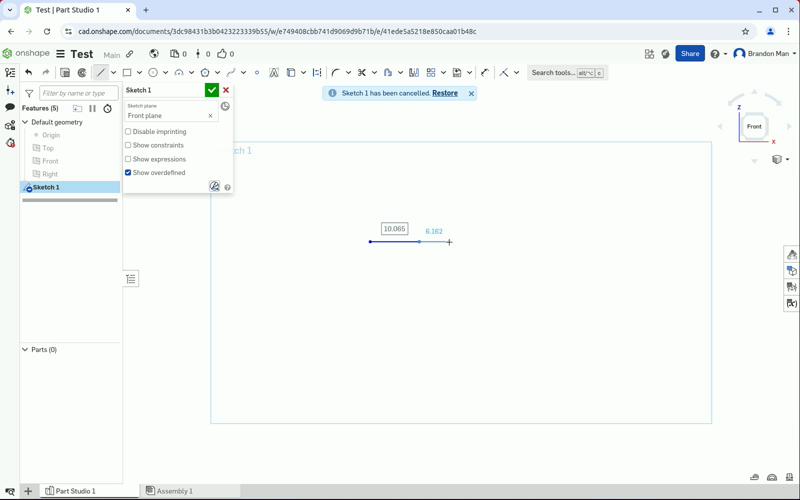
mouse_move(419, 208)
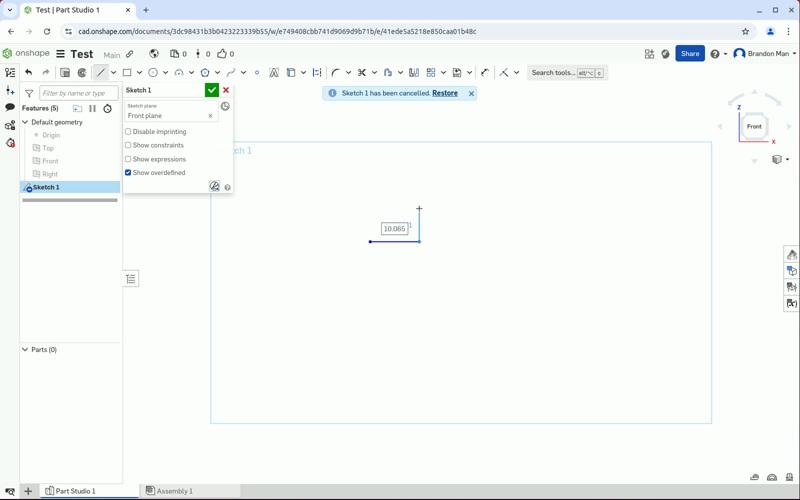
click(419, 208)
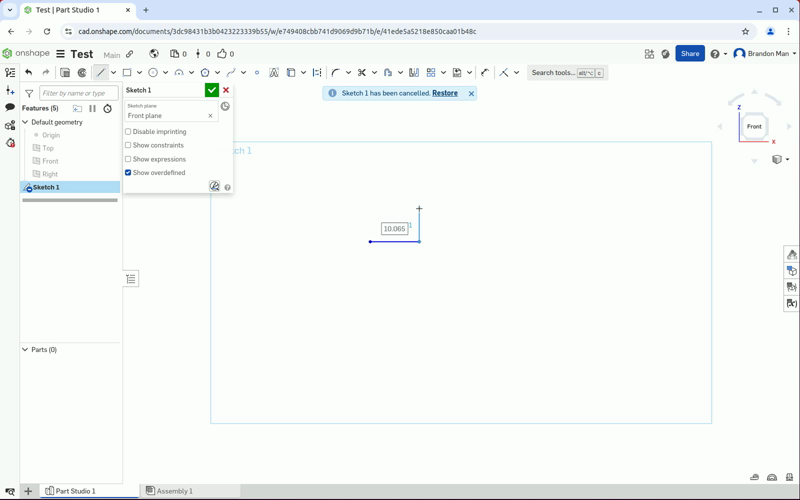
key_up(shift)
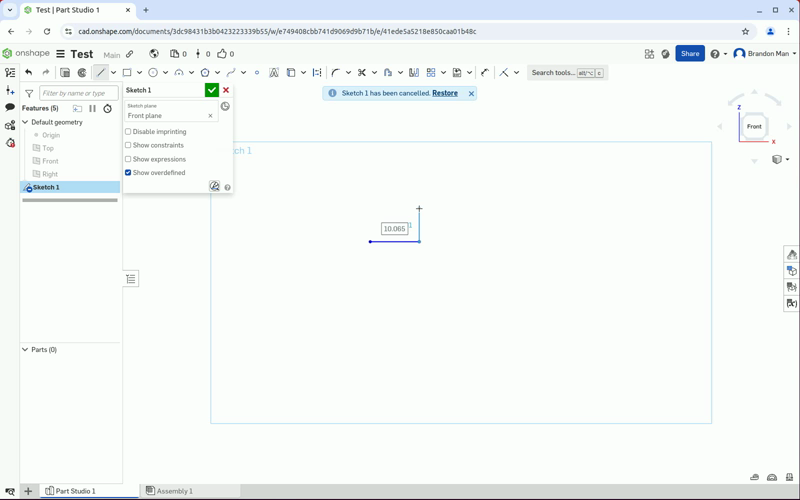
key_down(shift)
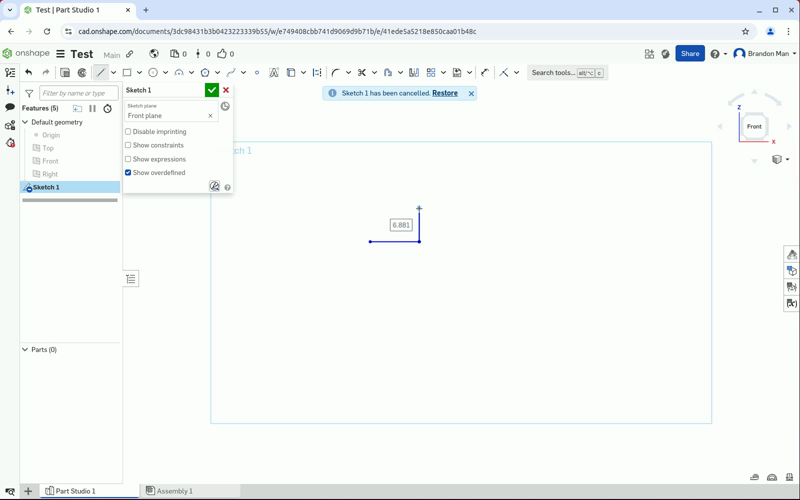
mouse_move(449, 208)
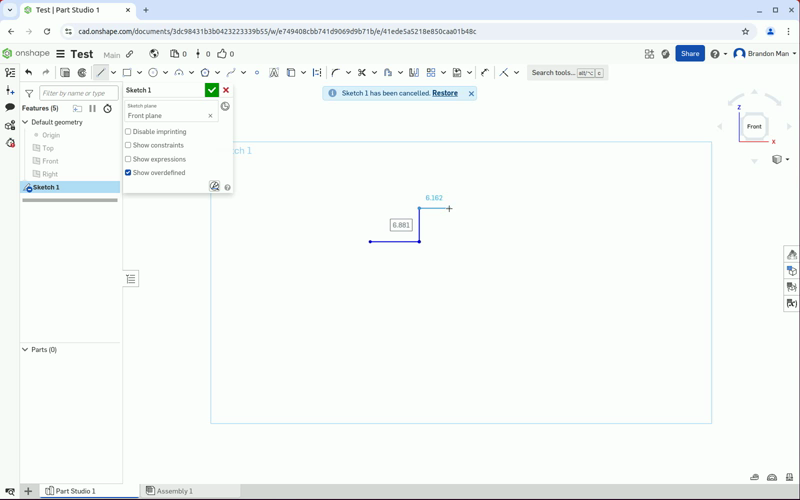
mouse_move(370, 208)
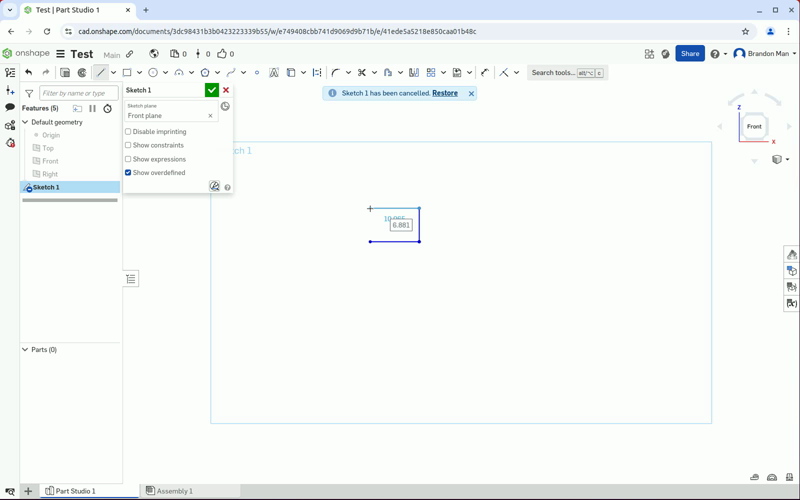
click(370, 208)
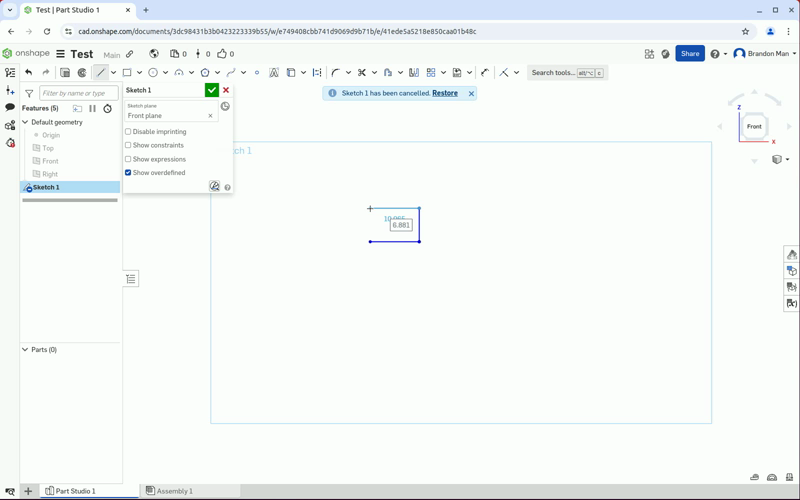
key_up(shift)
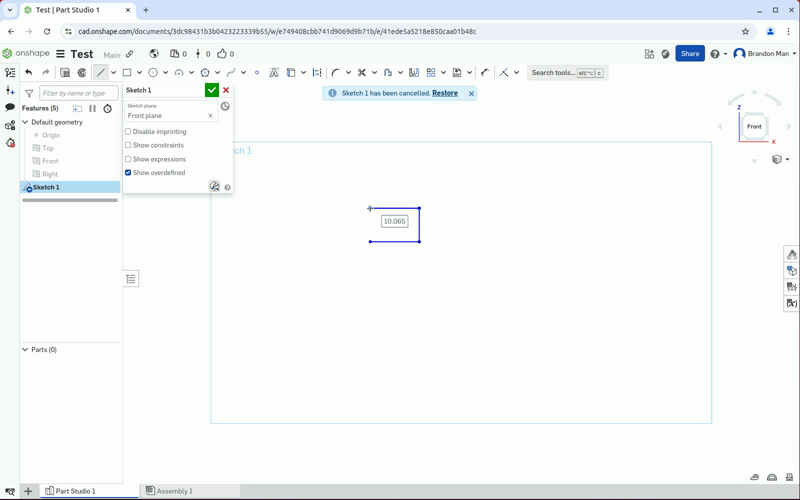
mouse_move(400, 208)
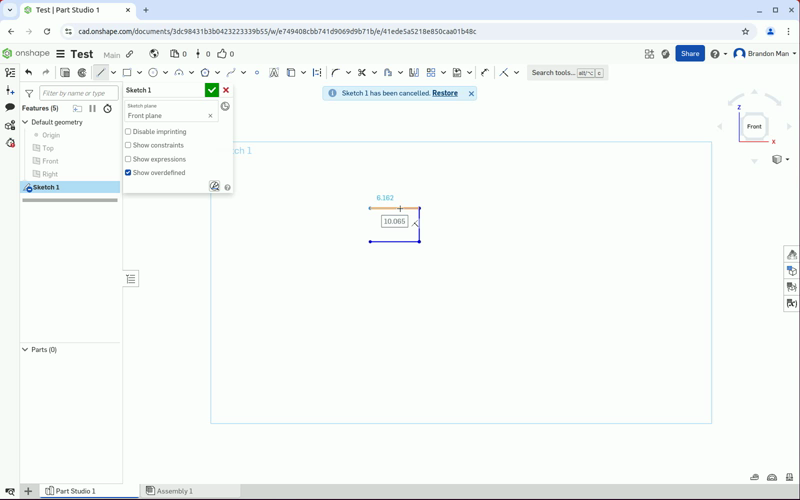
key_down(shift)
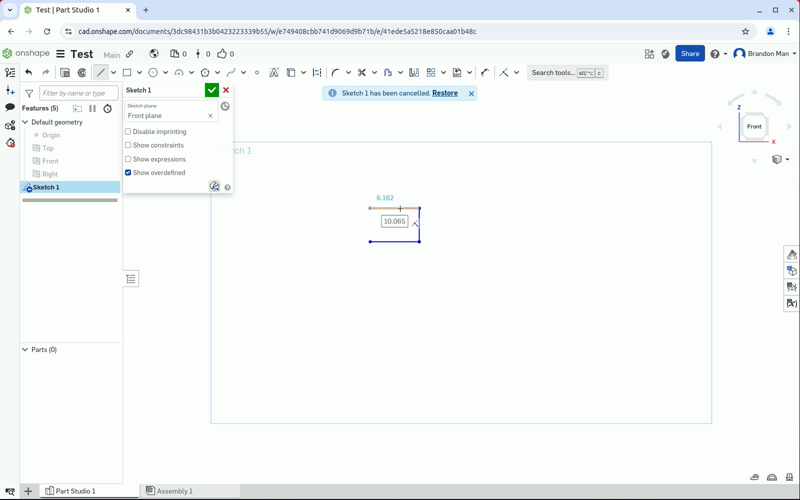
mouse_move(370, 241)
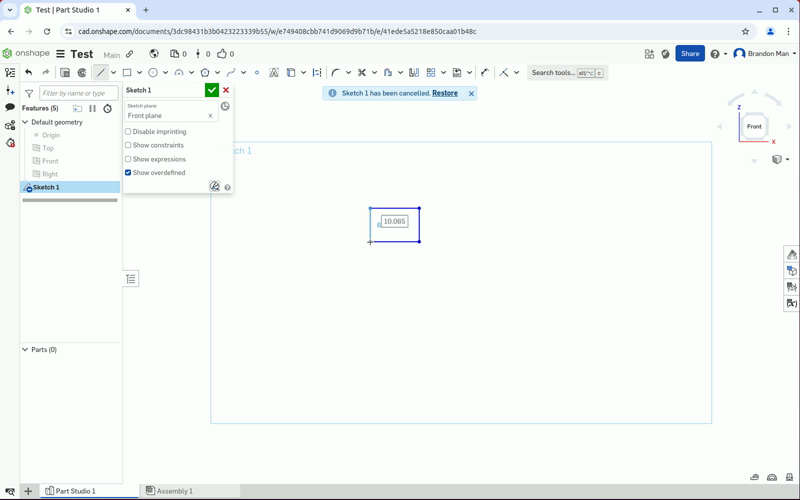
key_up(shift)
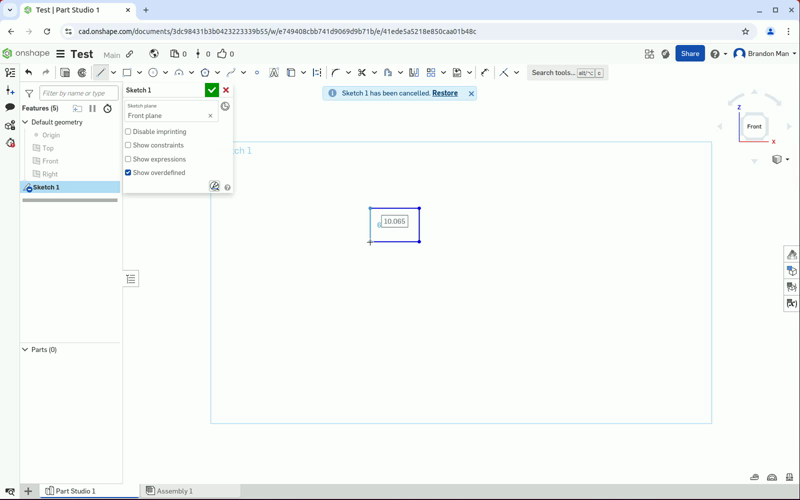
click(370, 241)
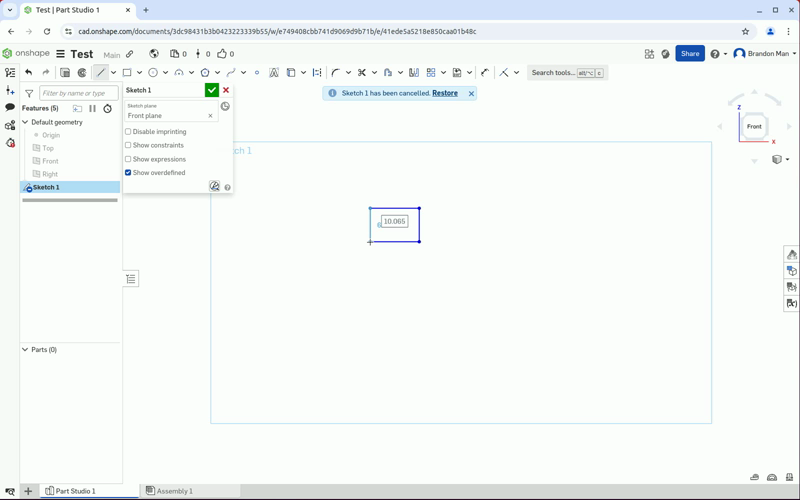
key(esc)
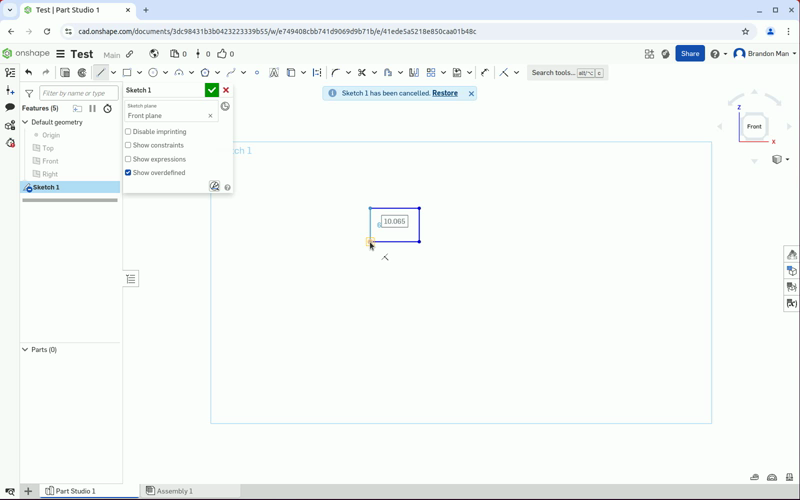
mouse_move(377, 226)
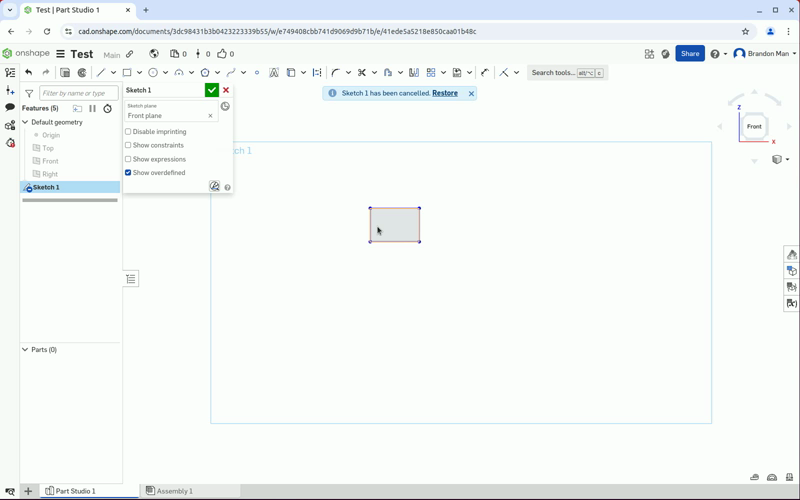
scroll(6)
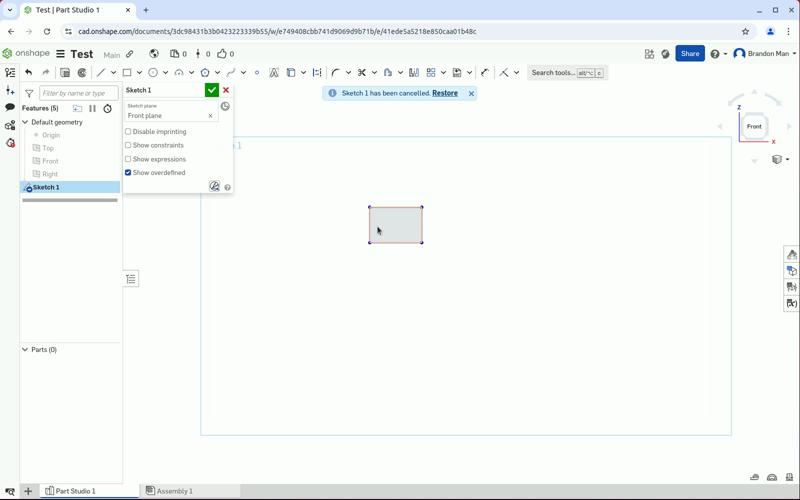
scroll(6)
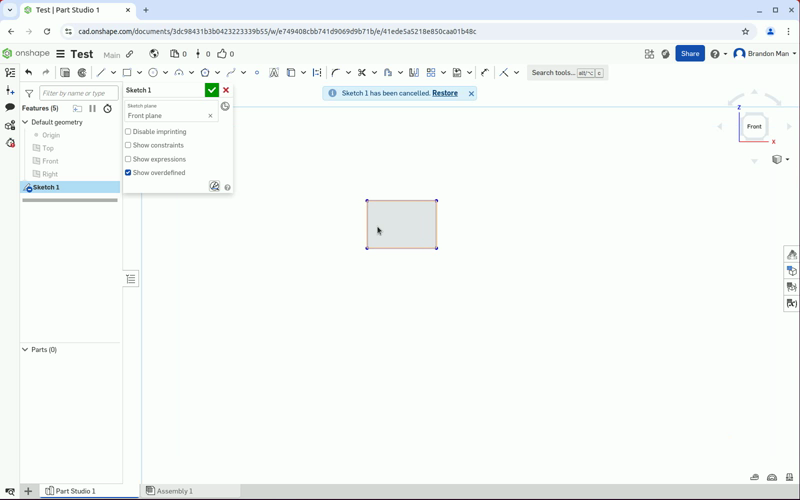
scroll(6)
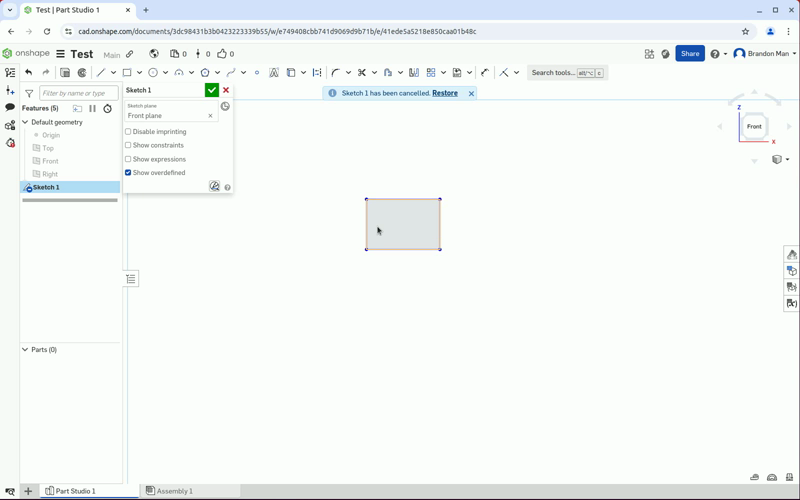
scroll(6)
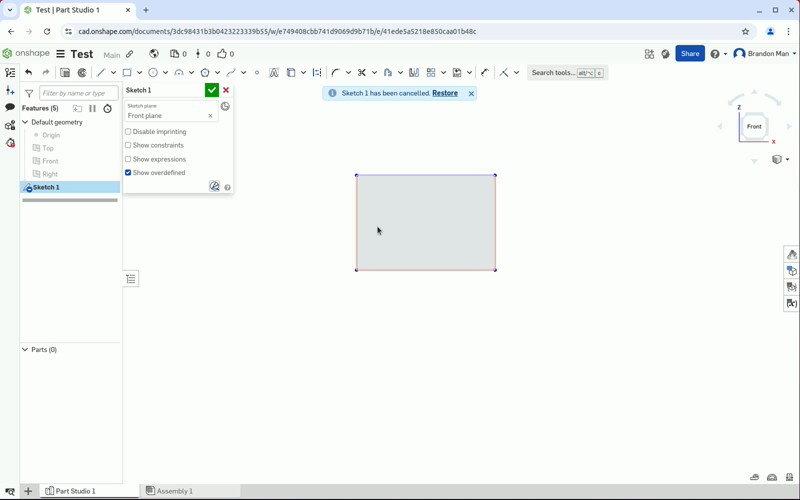
scroll(6)
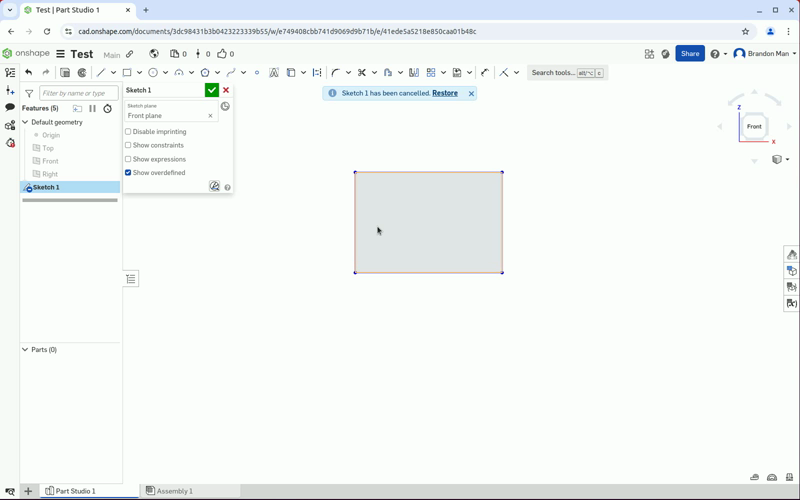
scroll(6)
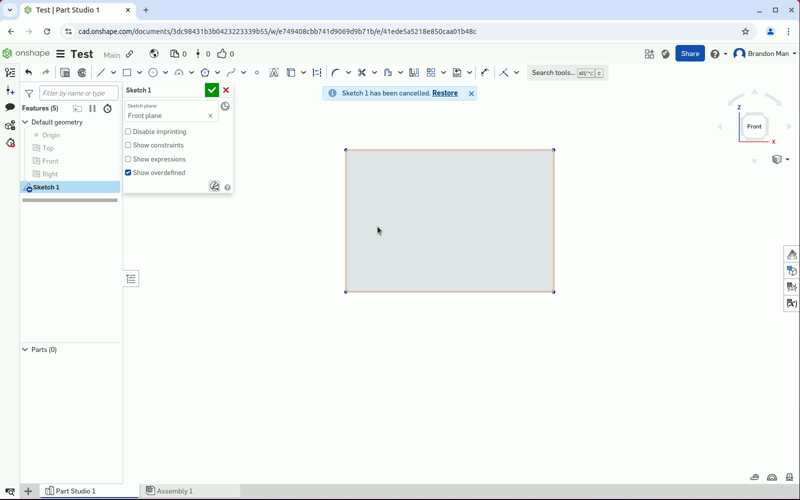
scroll(6)
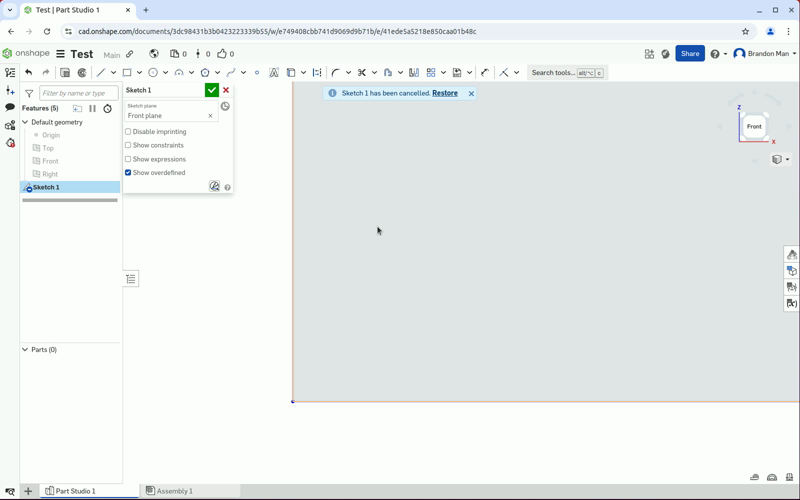
click(377, 226)
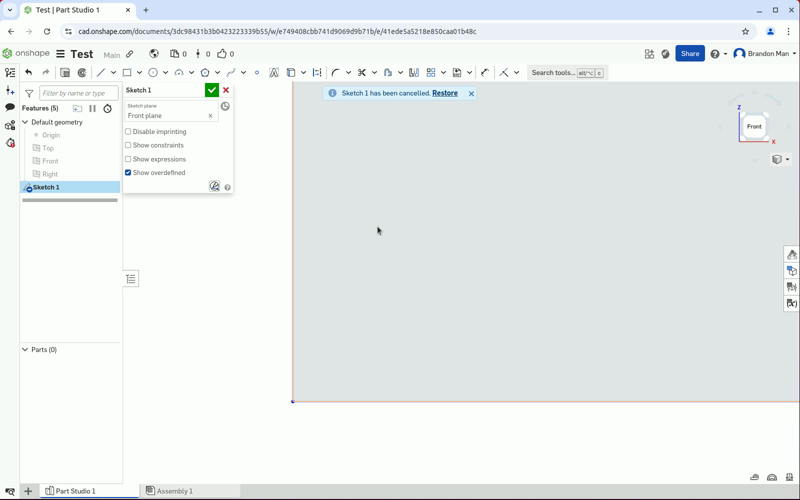
scroll(-6)
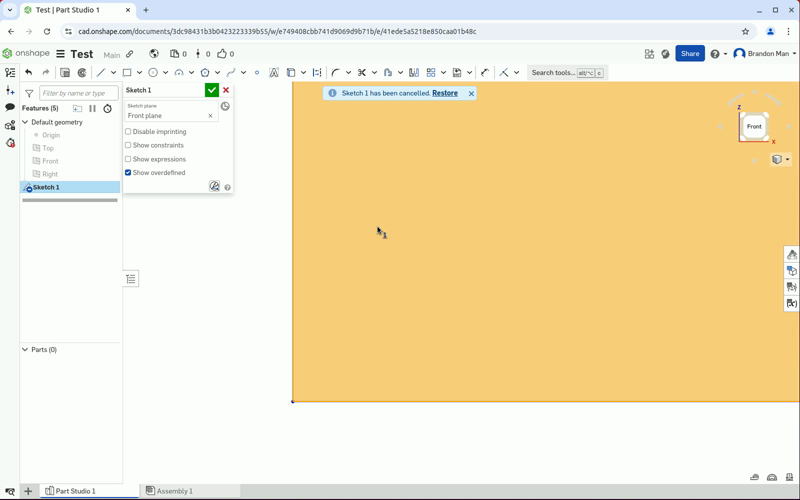
scroll(-6)
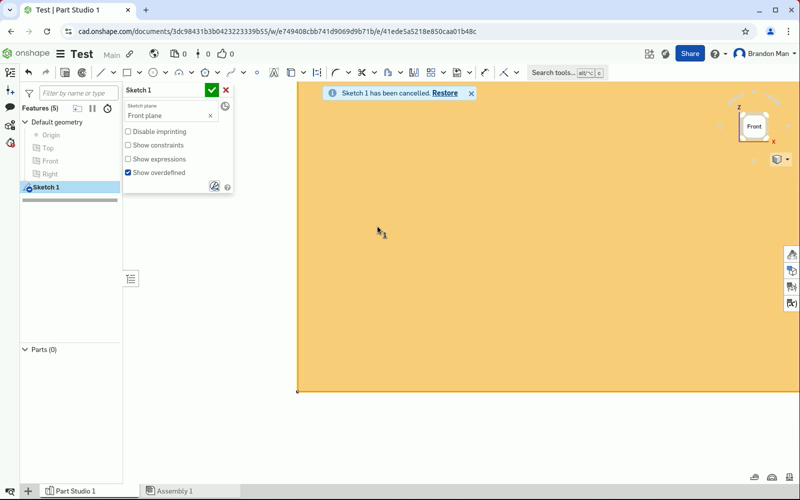
scroll(-6)
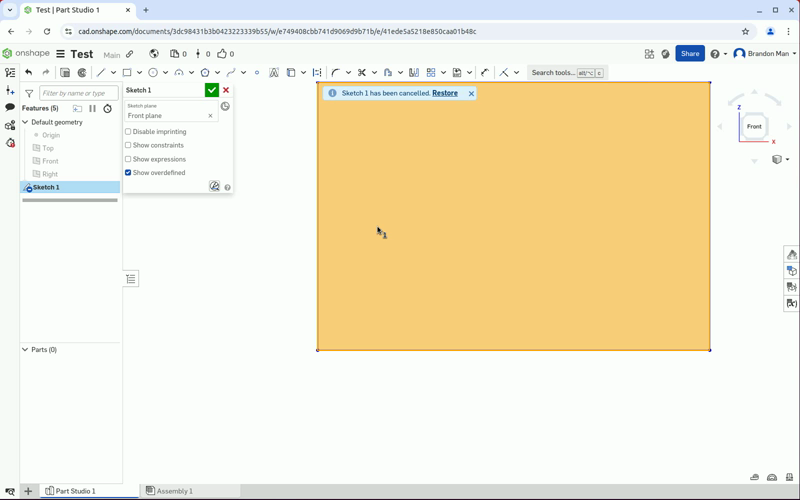
scroll(-6)
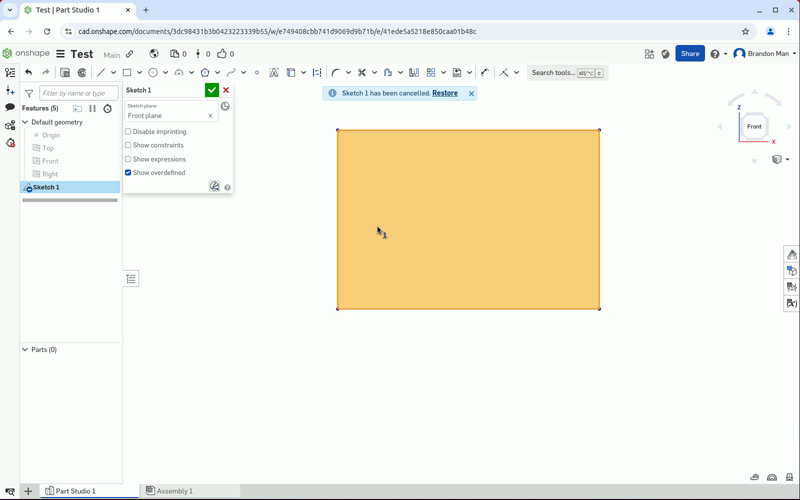
scroll(-6)
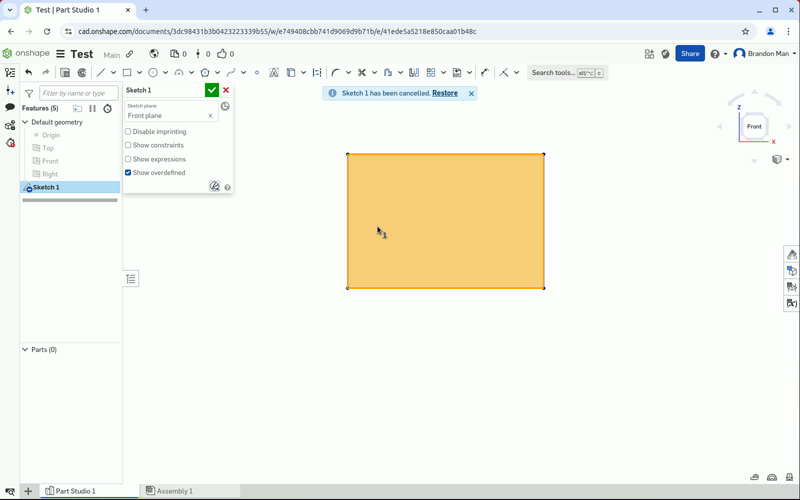
scroll(-6)
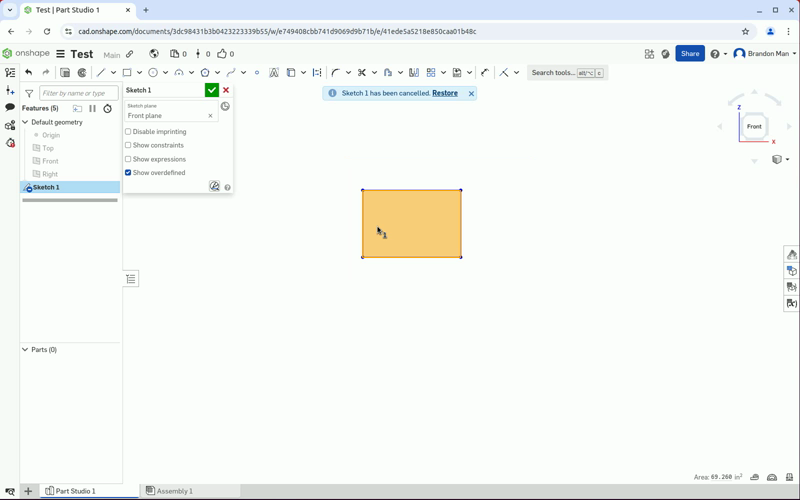
scroll(-6)
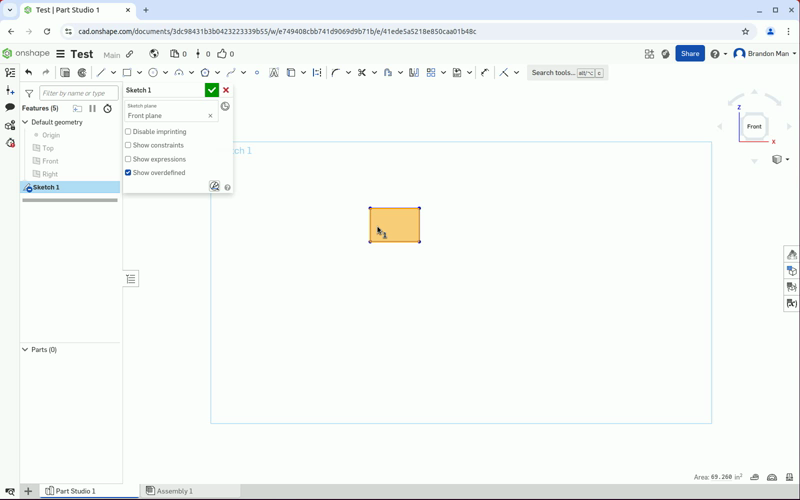
mouse_move(73, 352)
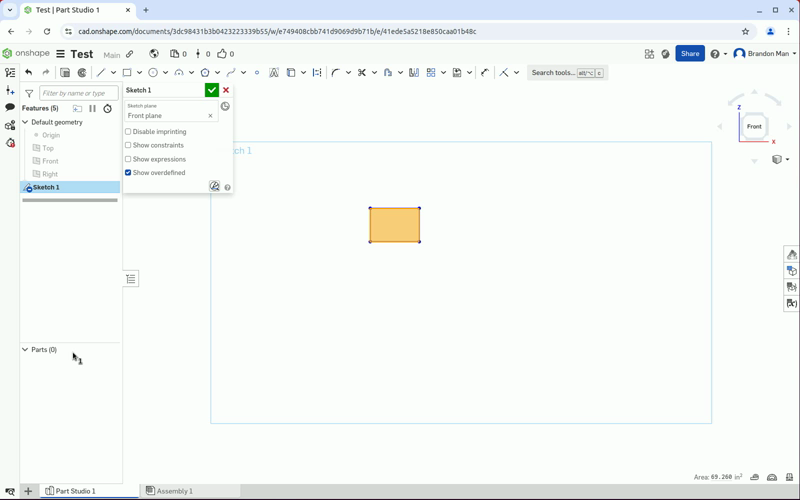
key(shift+y)
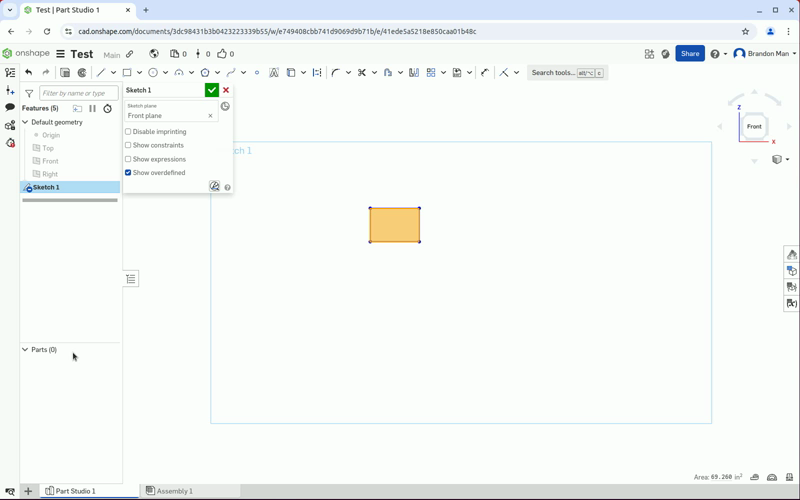
key(shift+e)
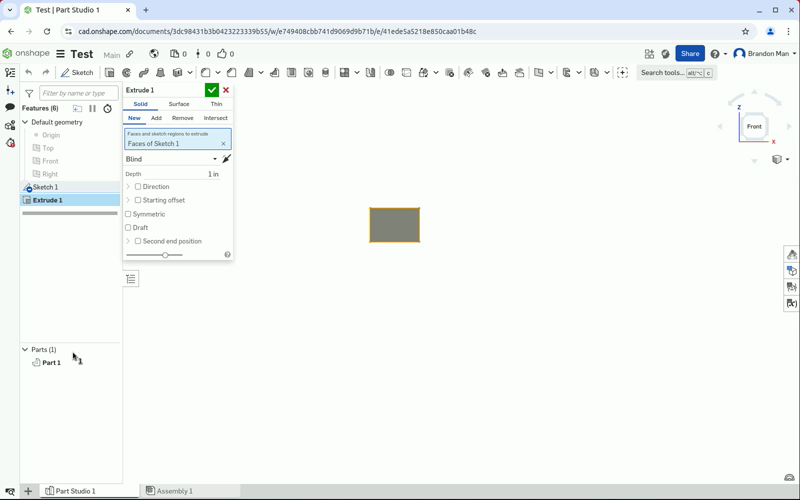
mouse_move(143, 106)
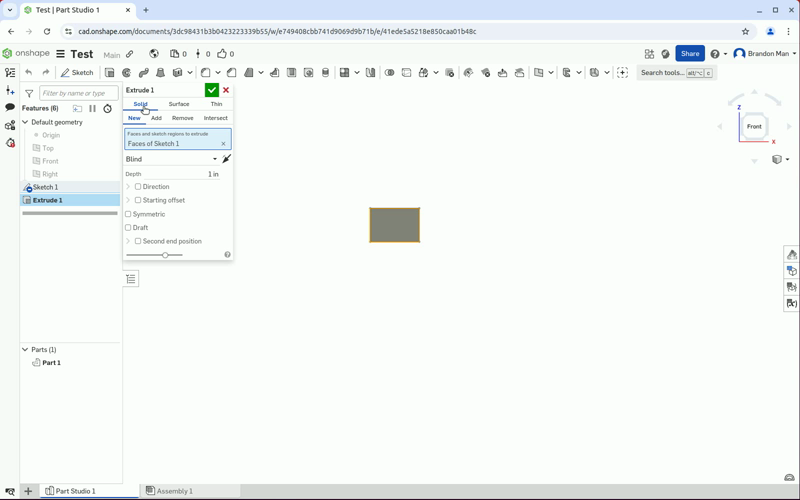
click(143, 106)
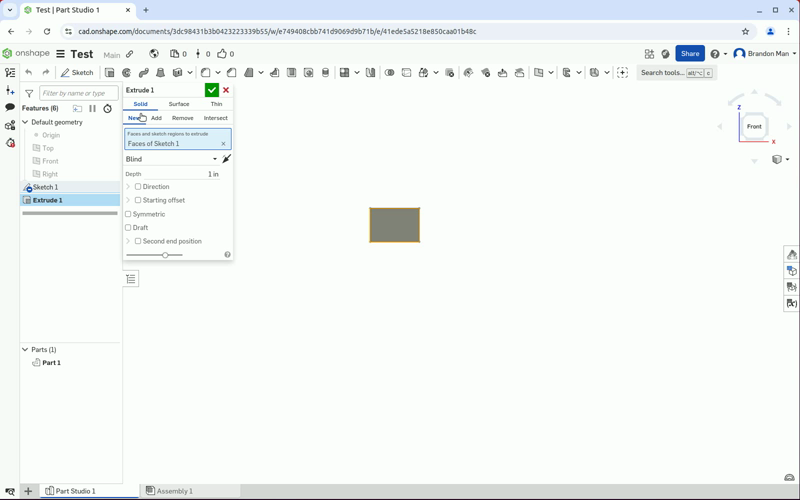
mouse_move(137, 120)
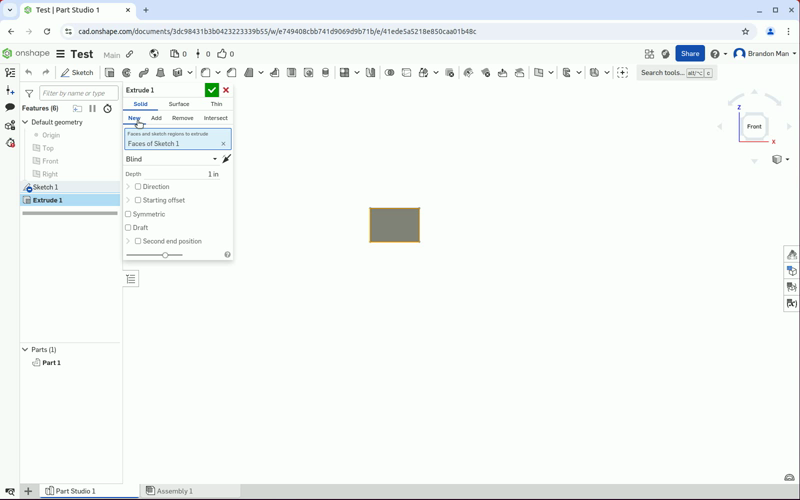
click(137, 120)
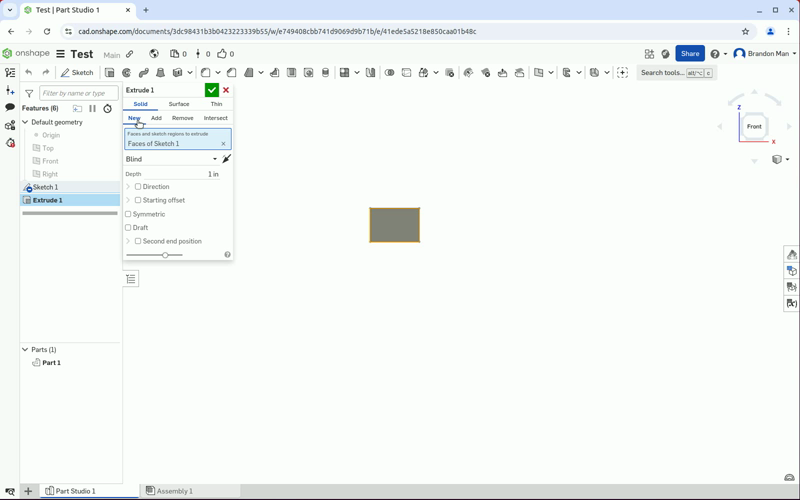
key(tab, 4)
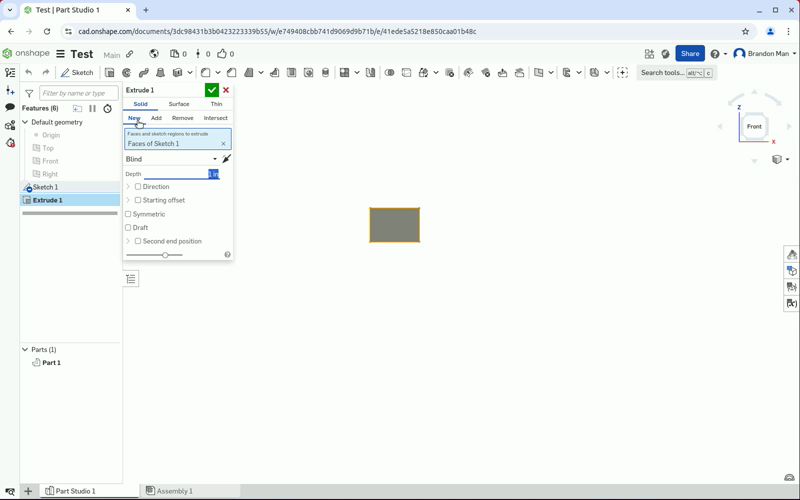
text(6.981)
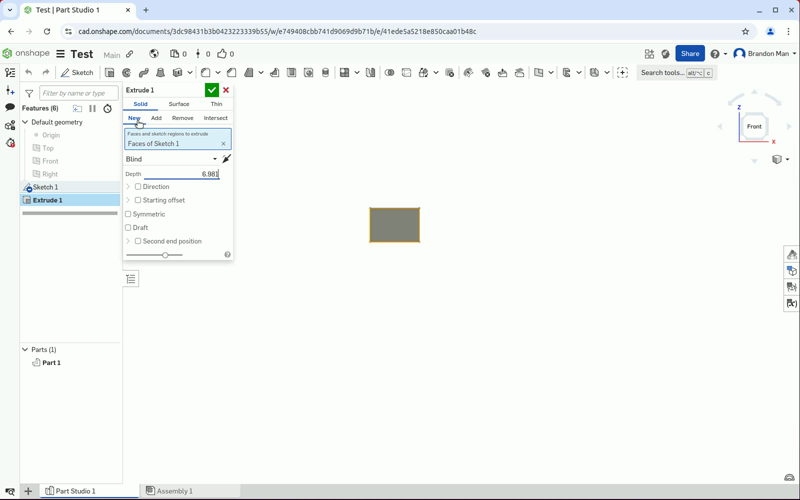
key(enter)
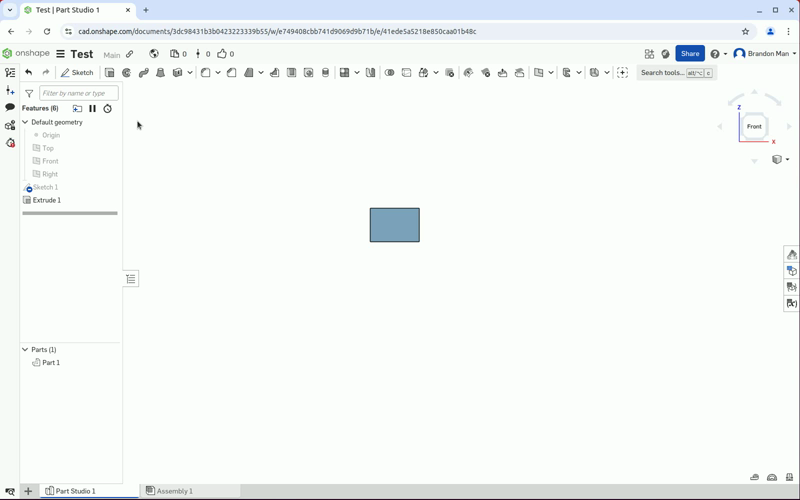
key(shift+h)
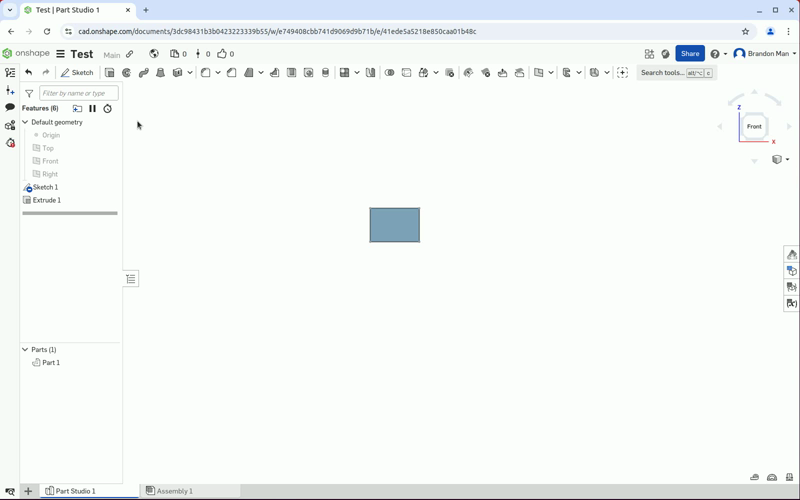
key(shift+h)
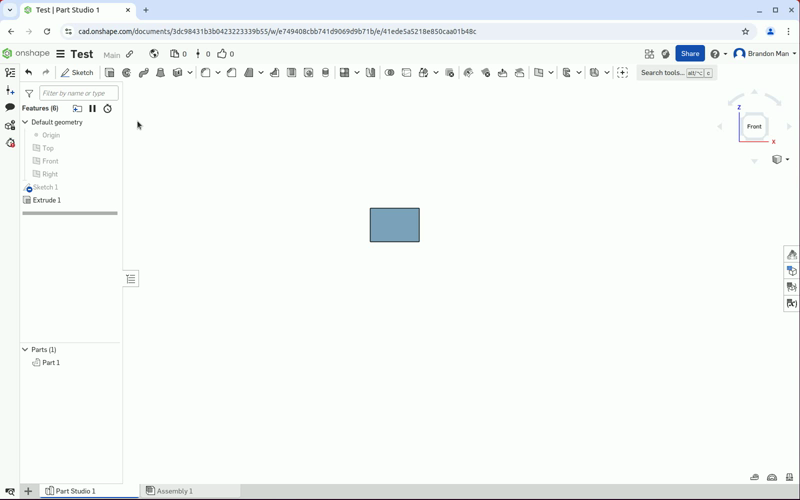
mouse_move(73, 189)
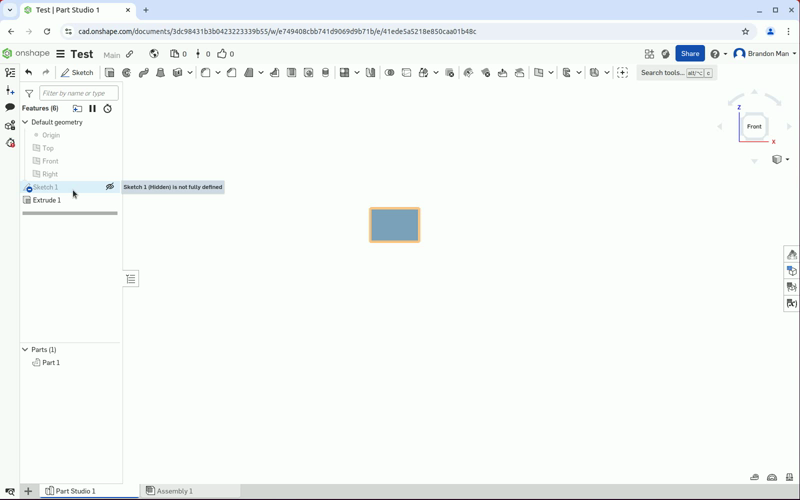
click(73, 189)
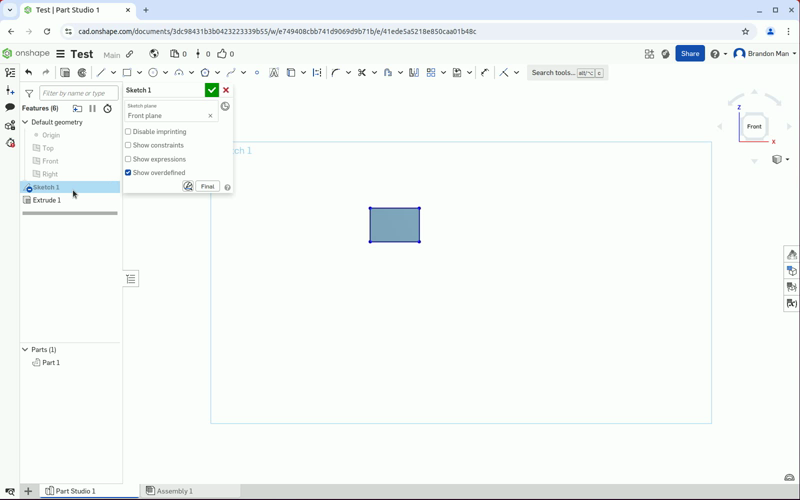
mouse_move(229, 92)
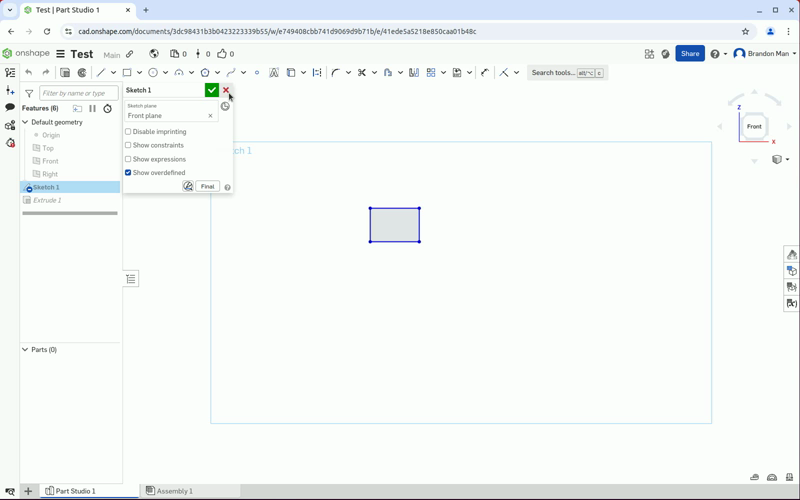
click(229, 92)
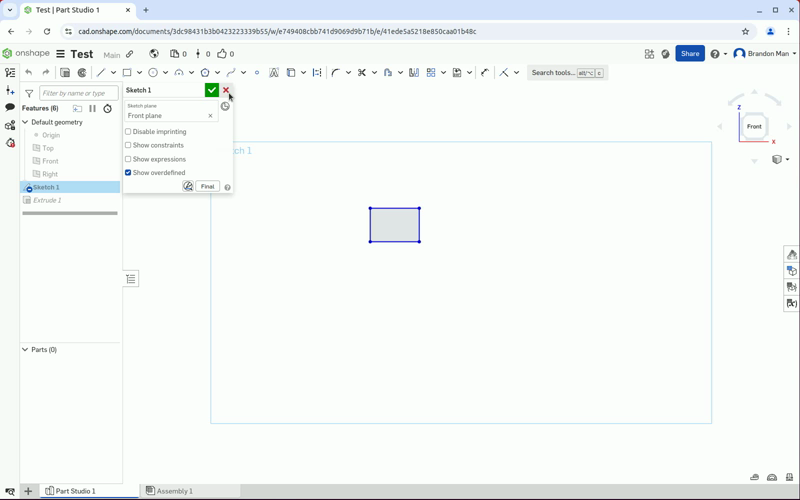
key(shift+s)
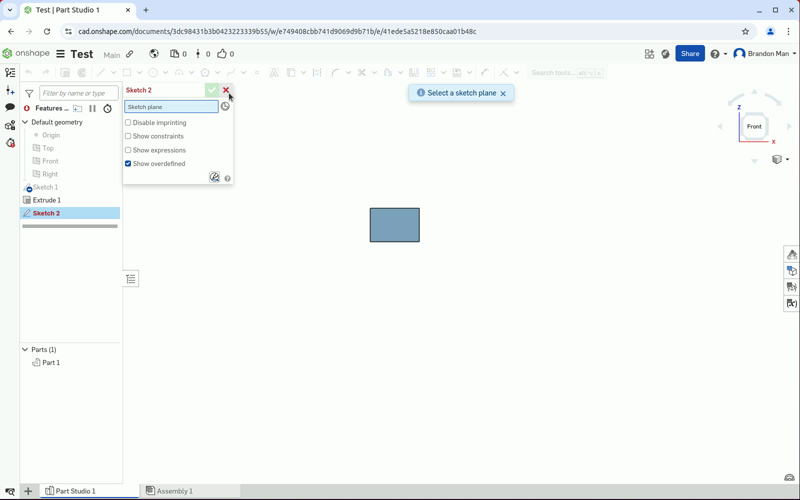
mouse_move(73, 163)
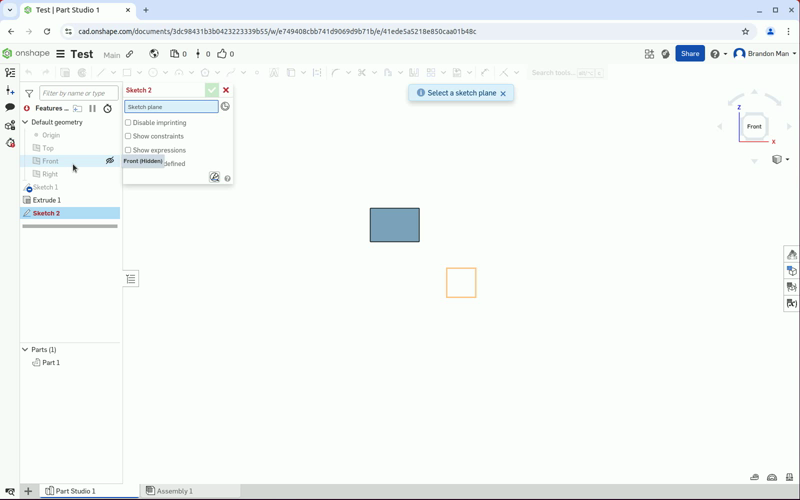
click(73, 163)
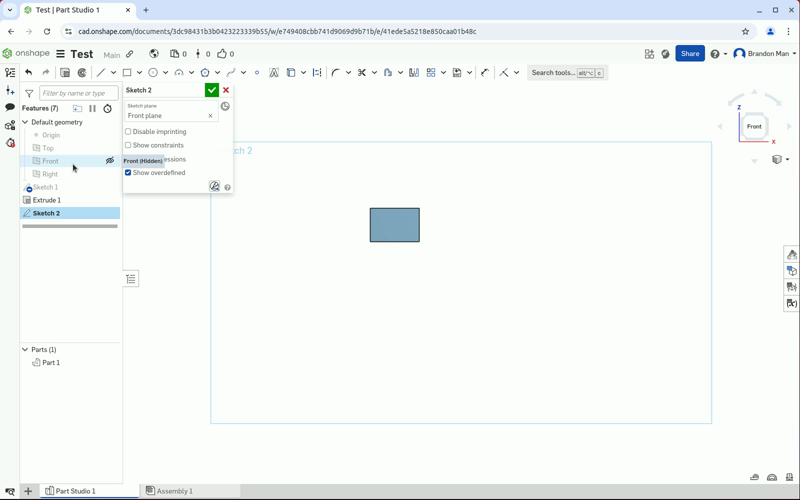
mouse_move(73, 352)
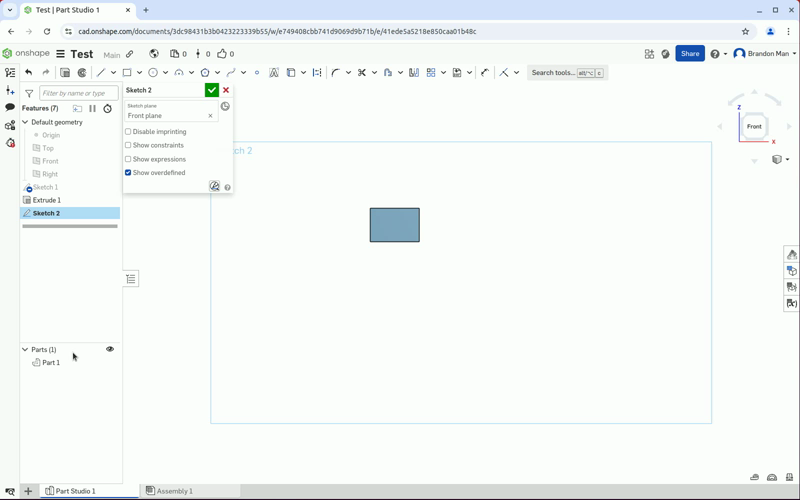
key(y)
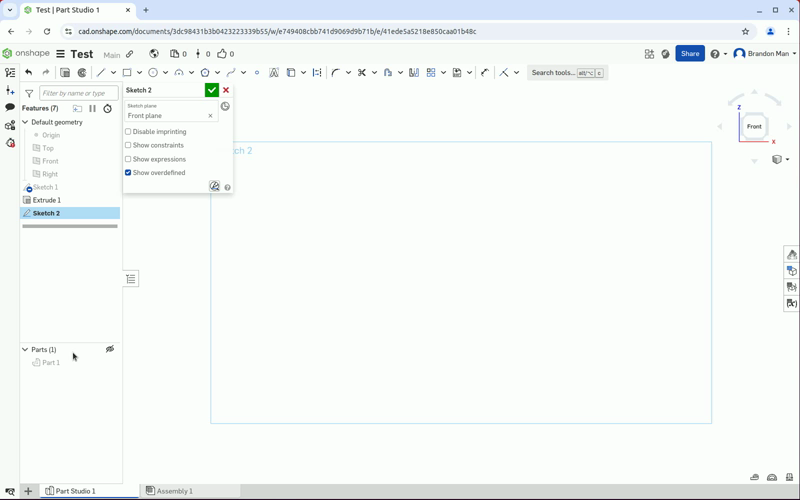
key(l)
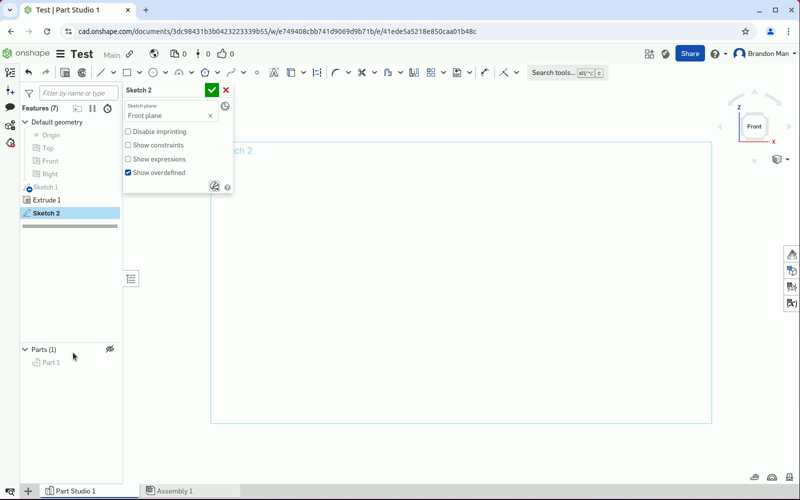
key_down(shift)
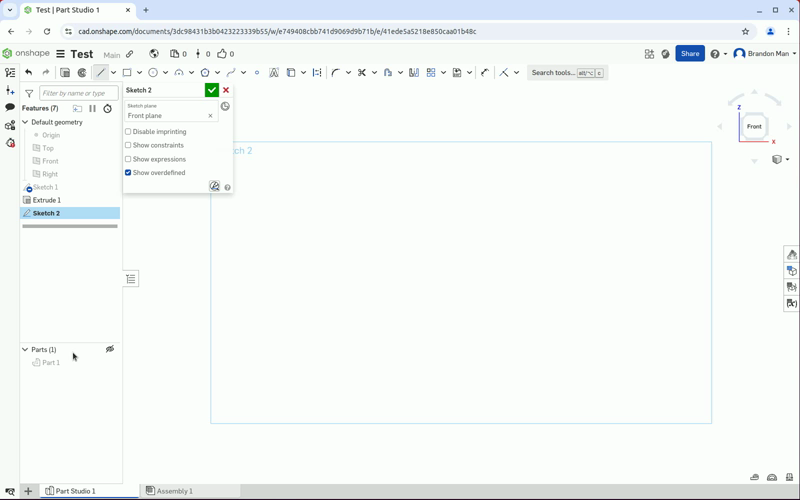
mouse_move(501, 356)
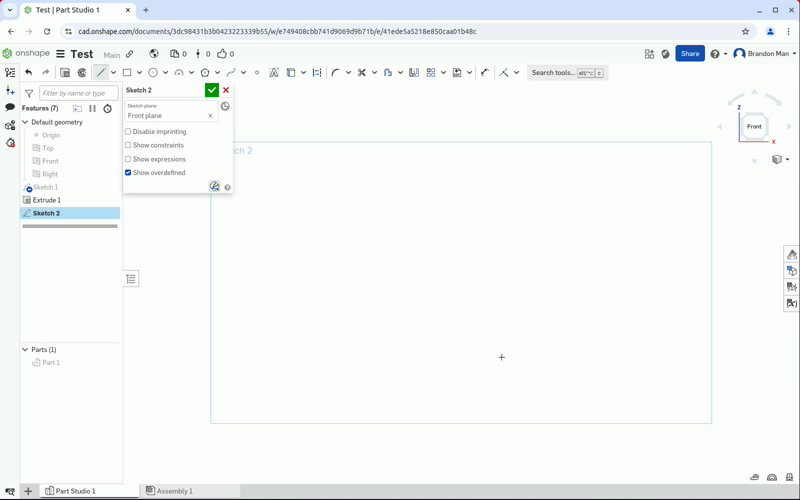
click(501, 356)
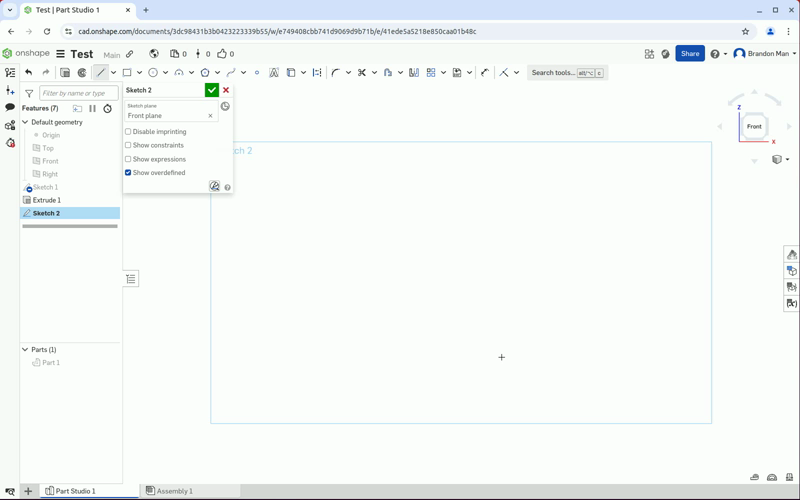
key_up(shift)
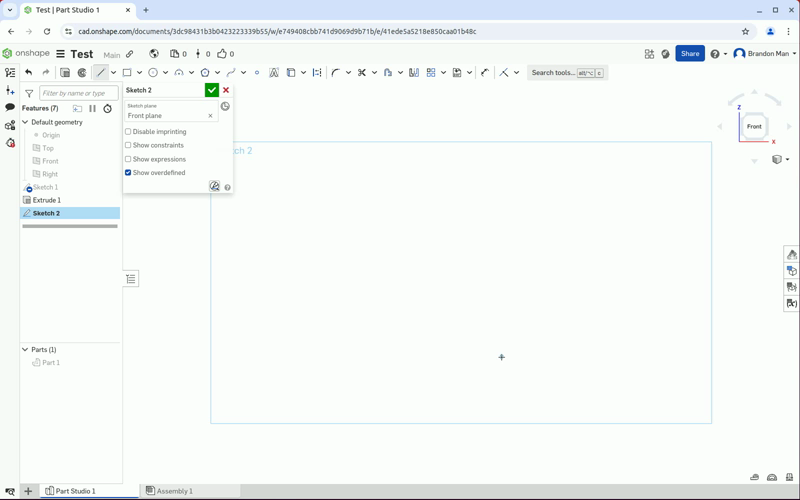
key_down(shift)
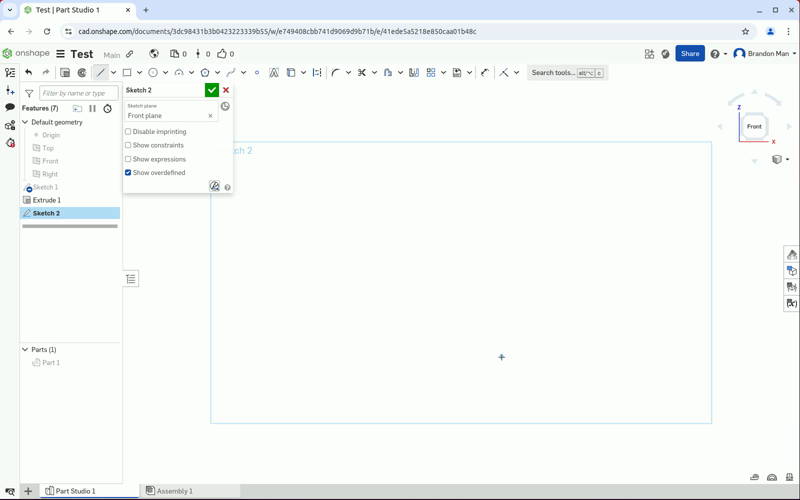
mouse_move(573, 356)
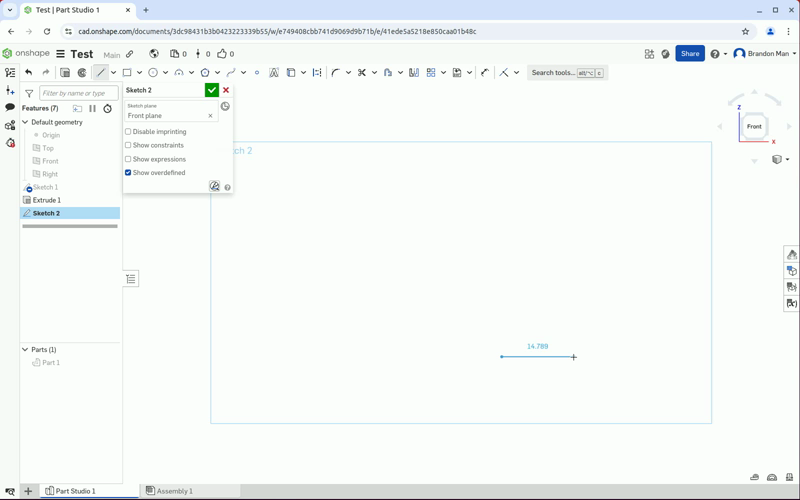
click(573, 356)
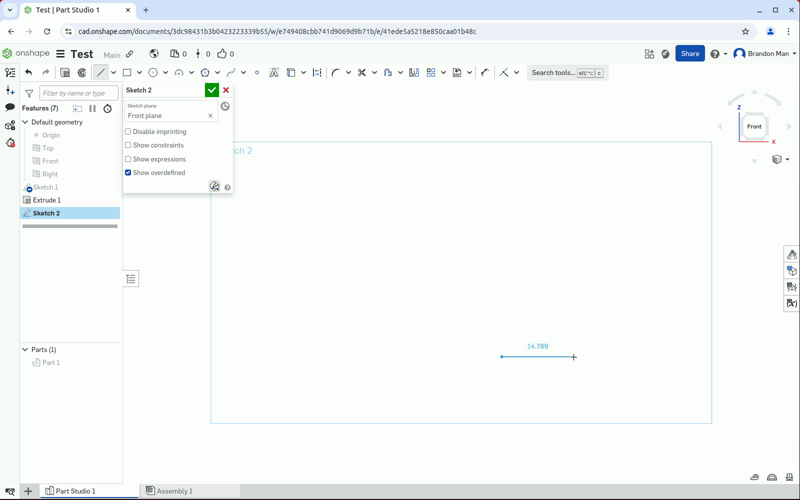
key_up(shift)
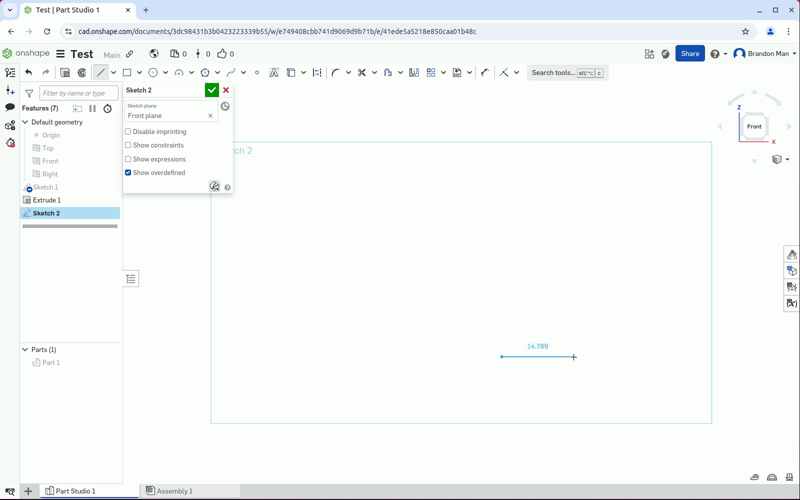
key_down(shift)
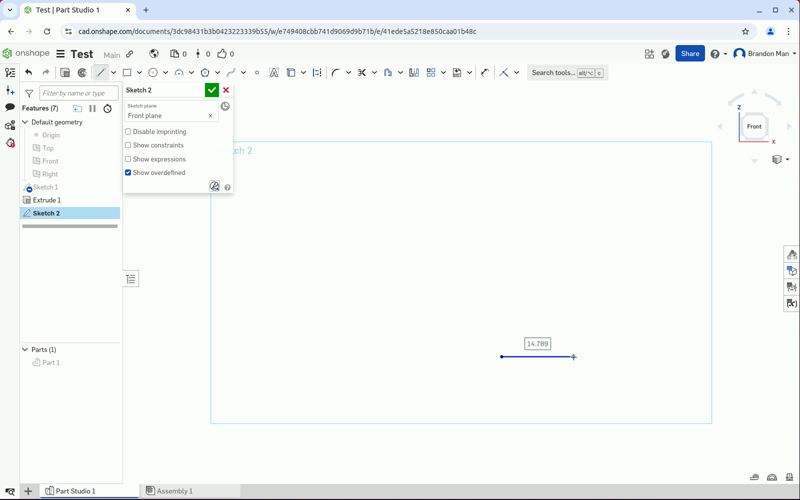
mouse_move(573, 282)
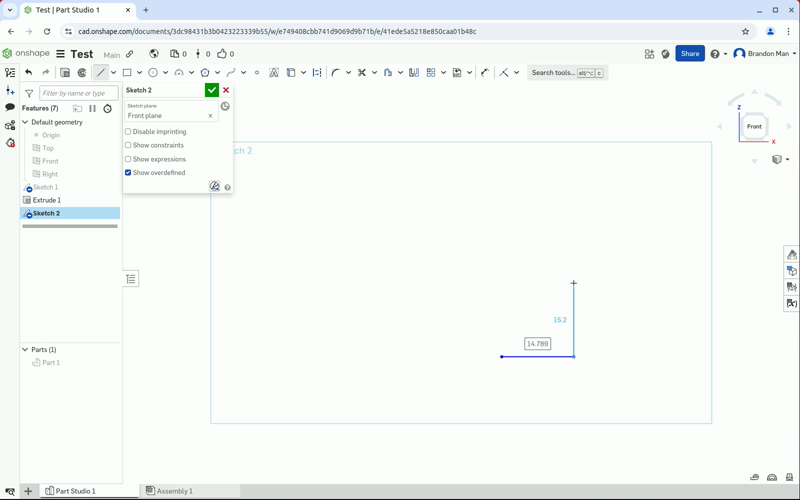
click(573, 282)
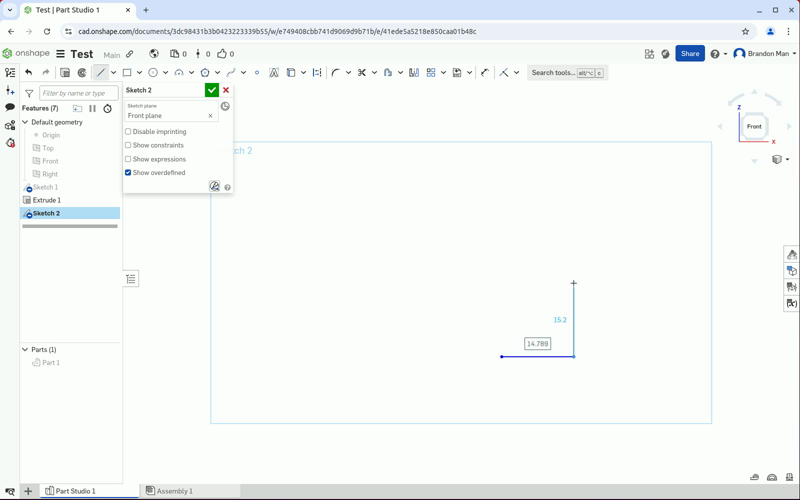
key_up(shift)
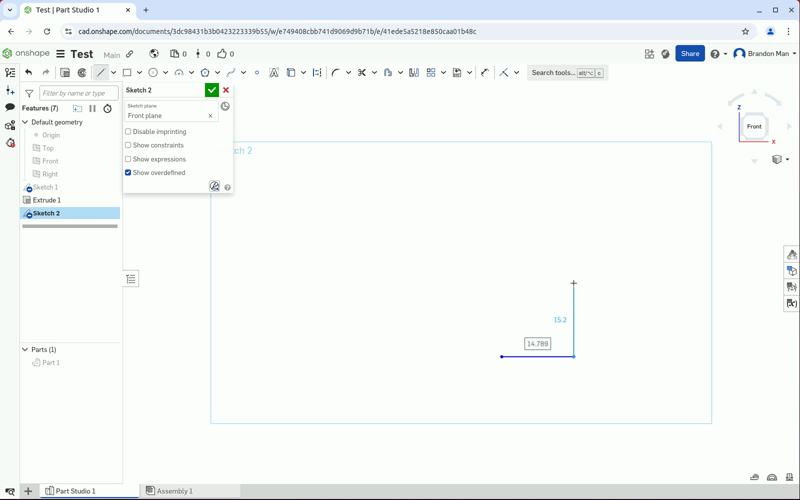
key_down(shift)
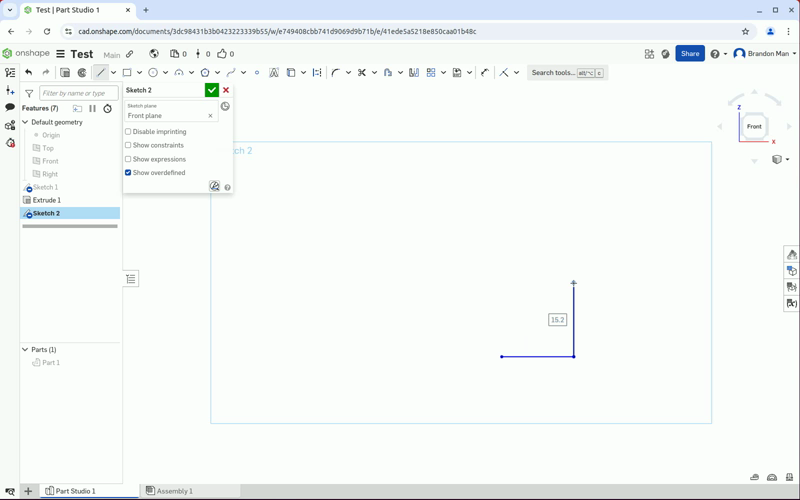
mouse_move(501, 282)
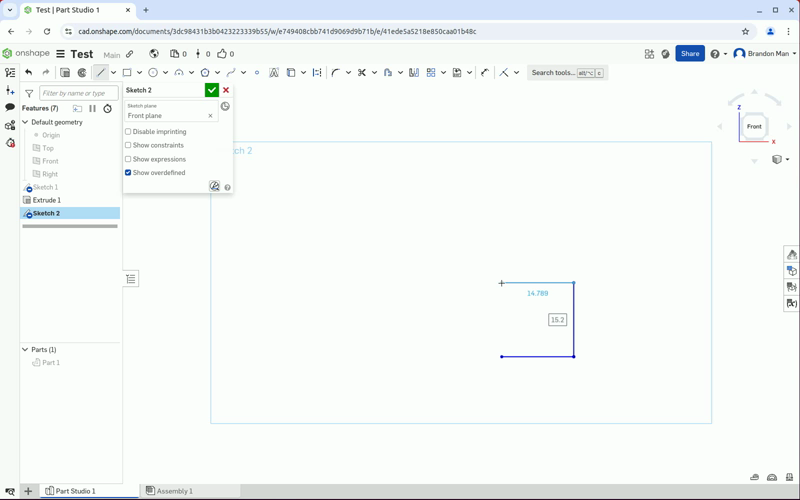
click(501, 282)
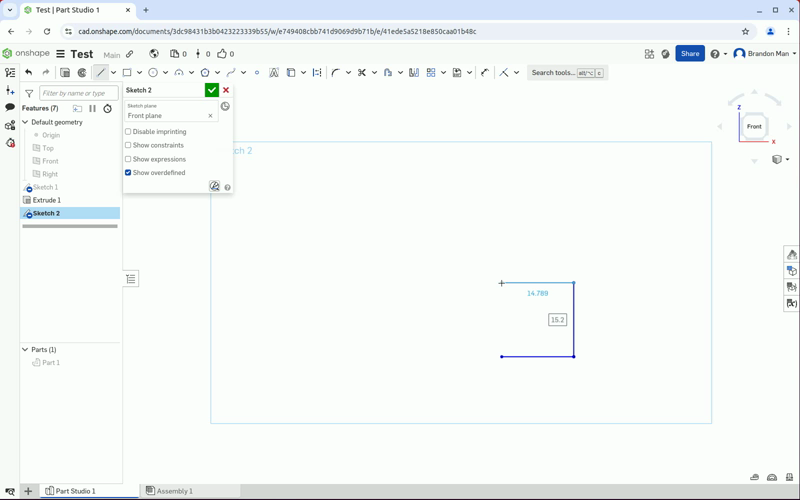
key_up(shift)
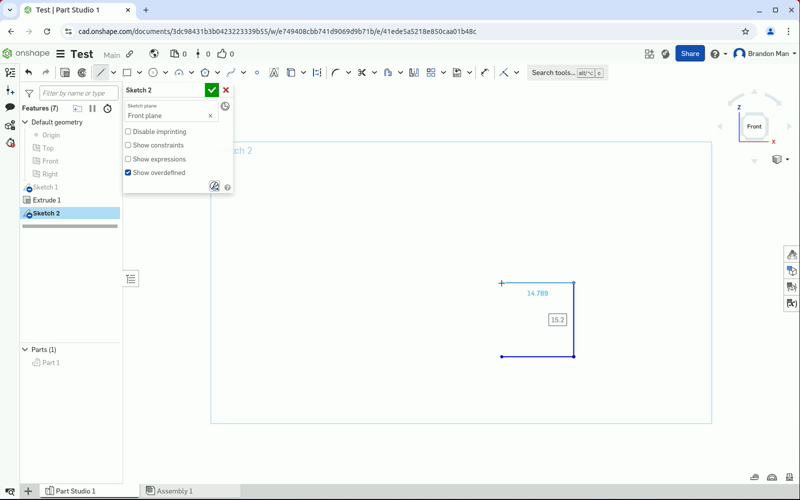
key_down(shift)
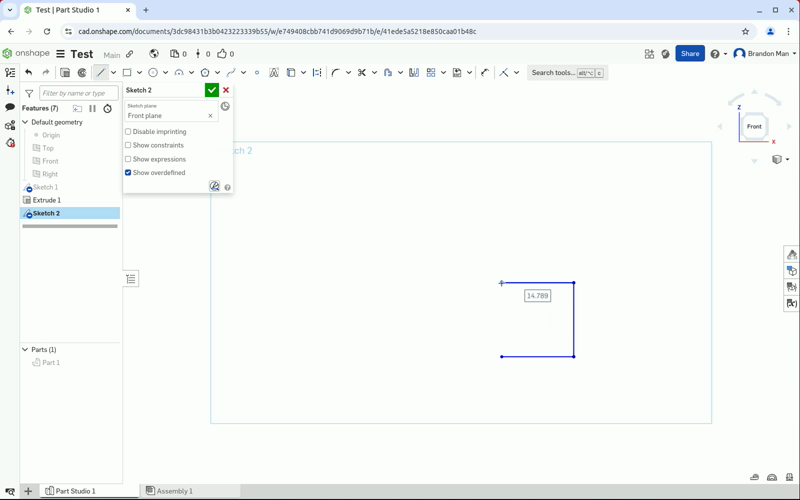
mouse_move(501, 356)
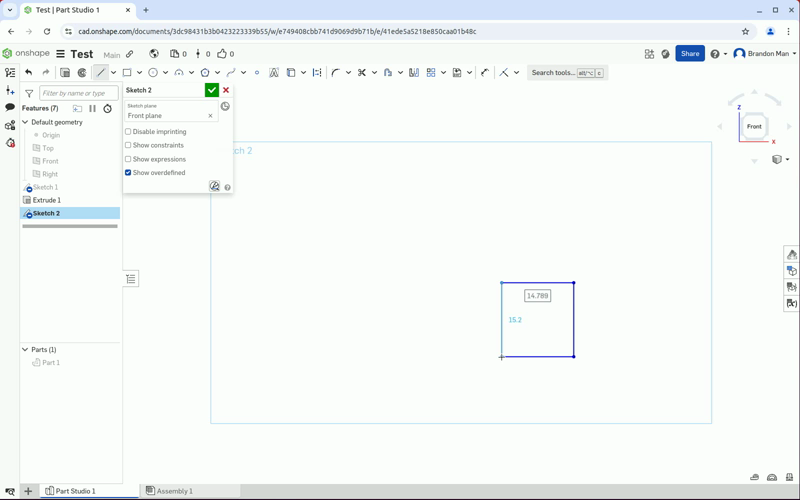
key_up(shift)
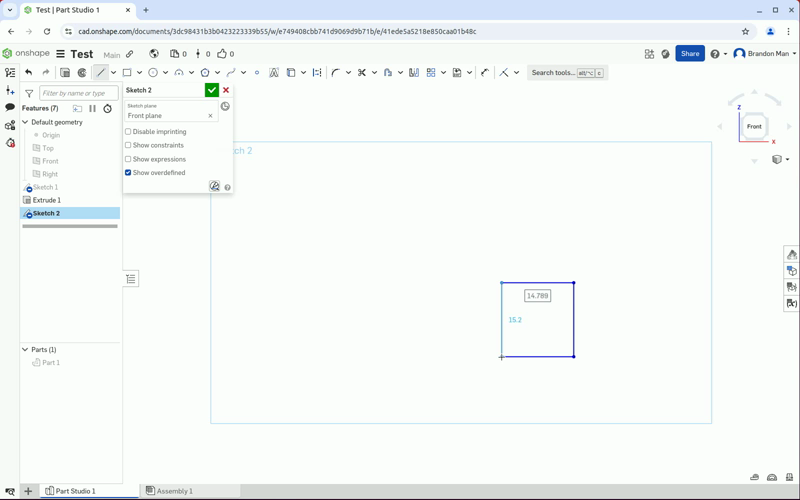
click(501, 356)
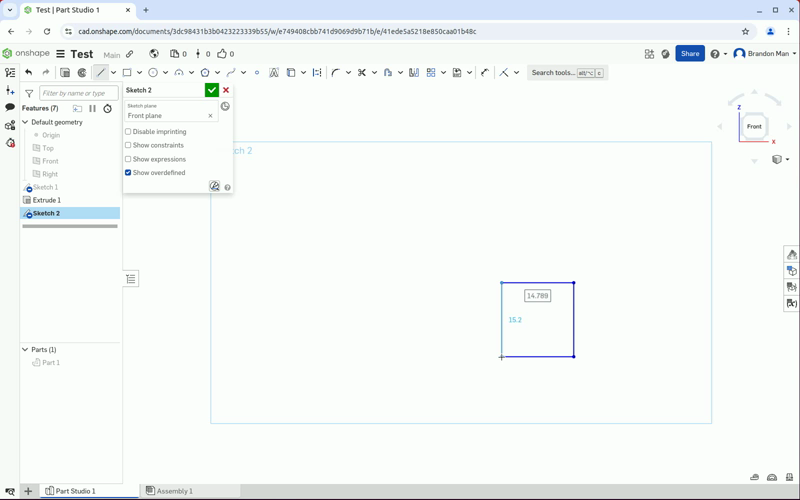
key(esc)
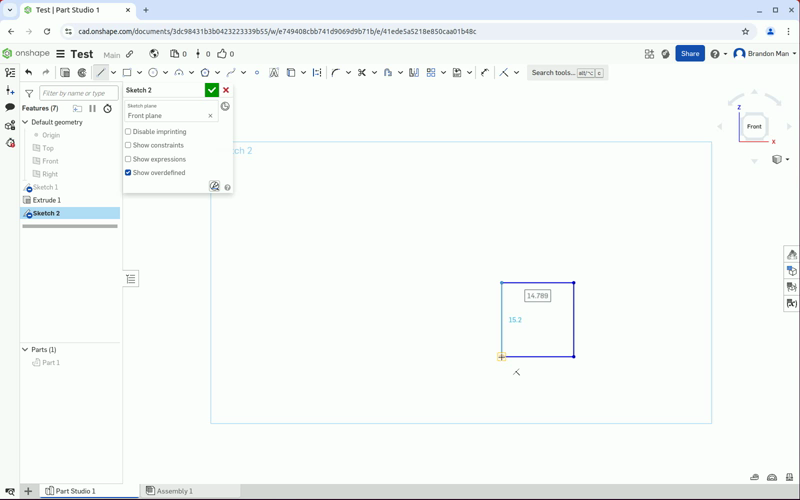
mouse_move(541, 298)
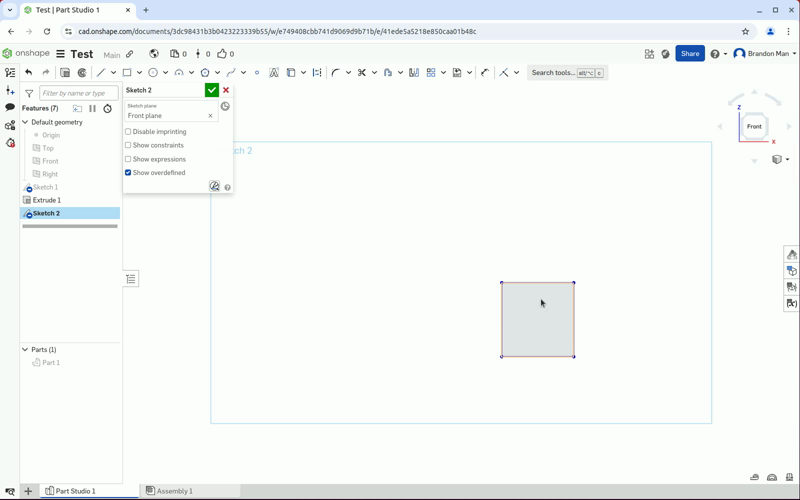
click(541, 298)
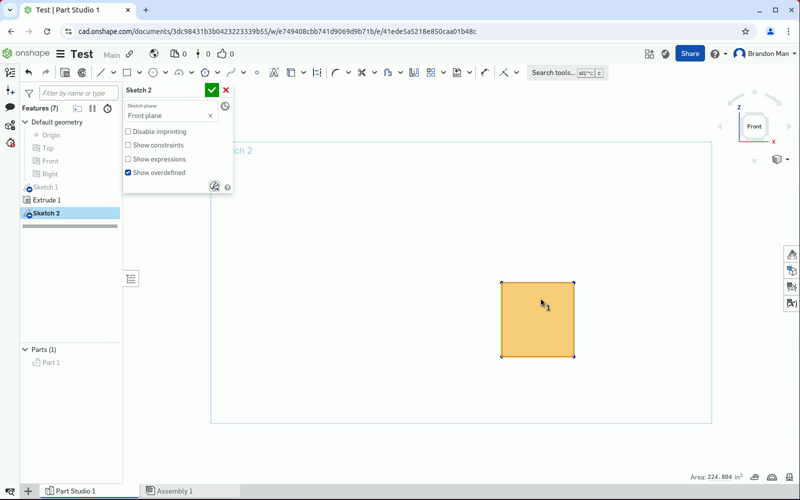
mouse_move(73, 352)
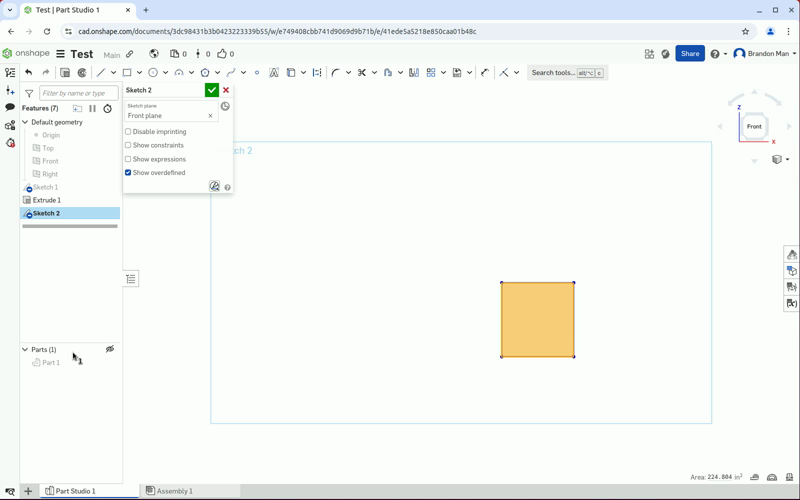
key(shift+y)
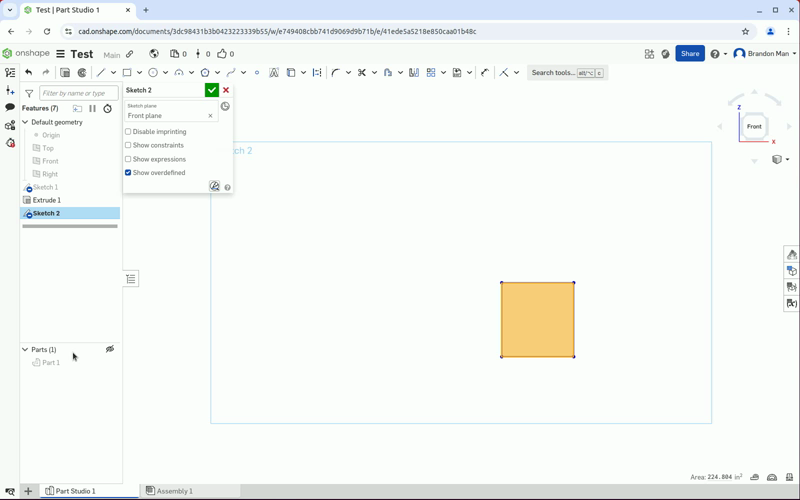
key(shift+e)
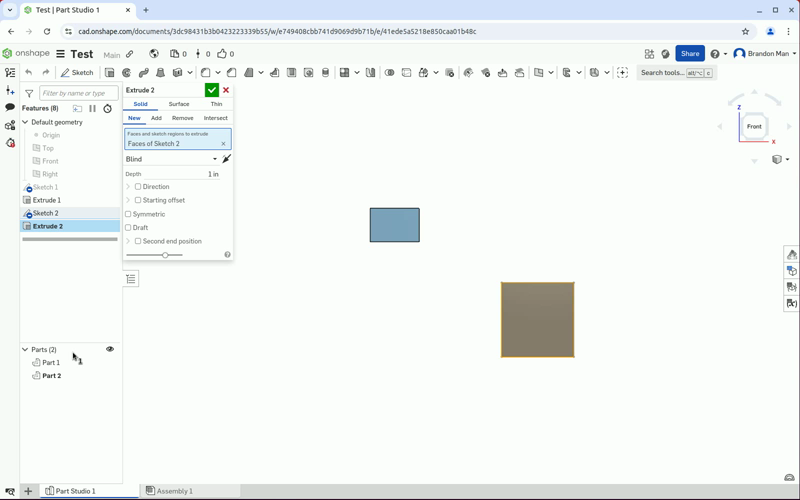
mouse_move(143, 106)
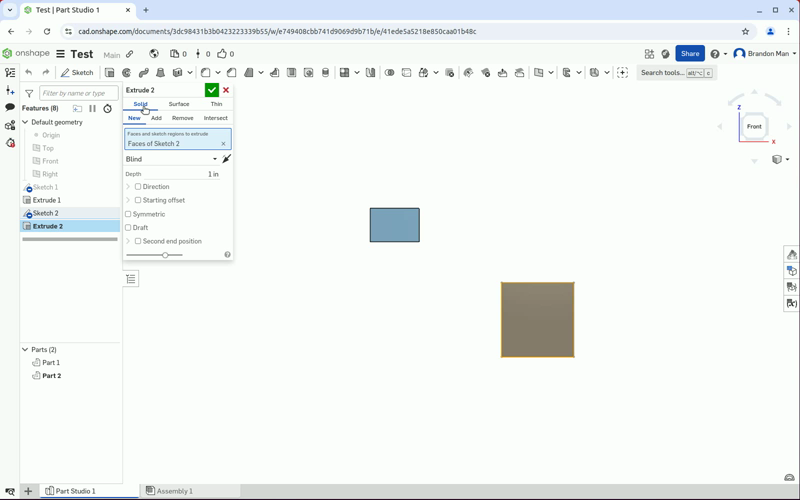
click(143, 106)
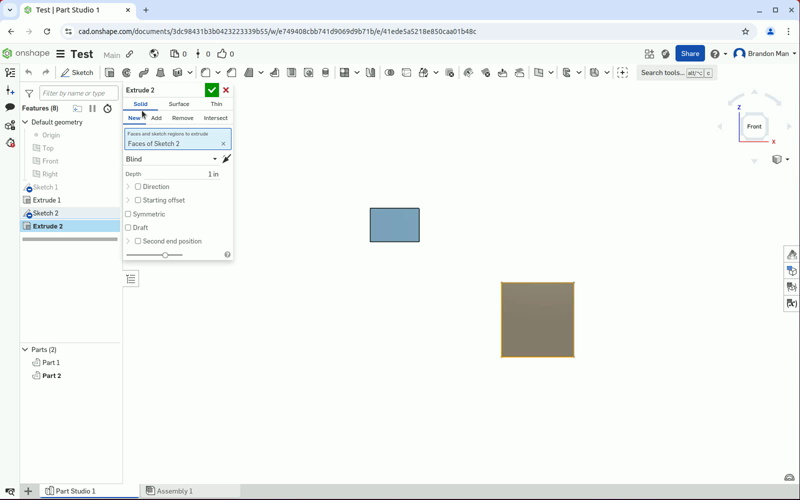
mouse_move(137, 120)
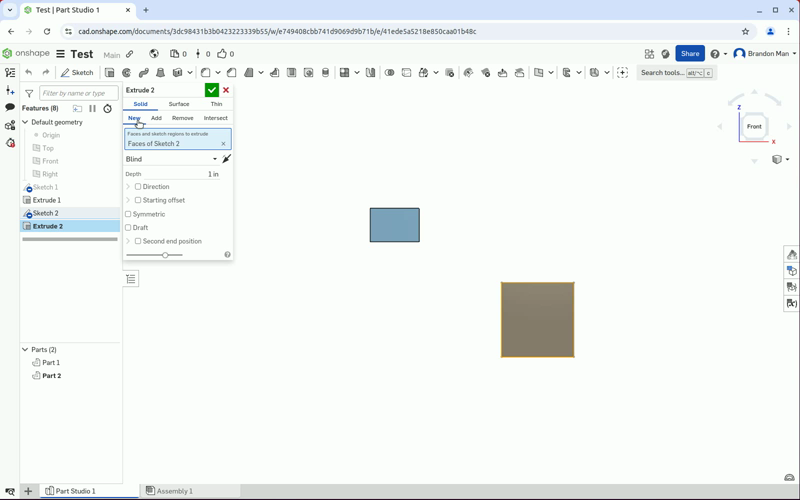
click(137, 120)
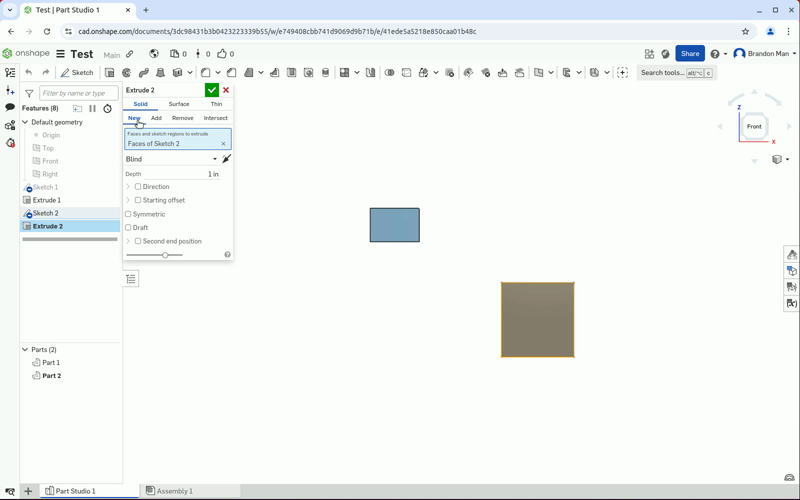
key(tab, 4)
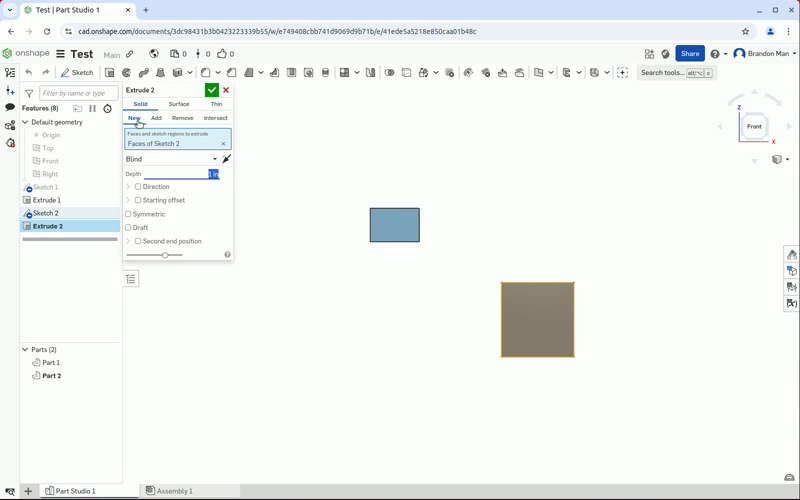
text(6.981)
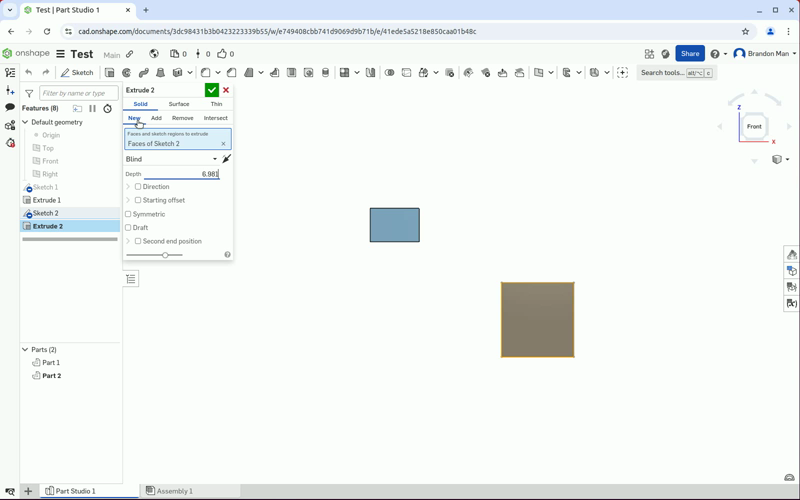
key(enter)
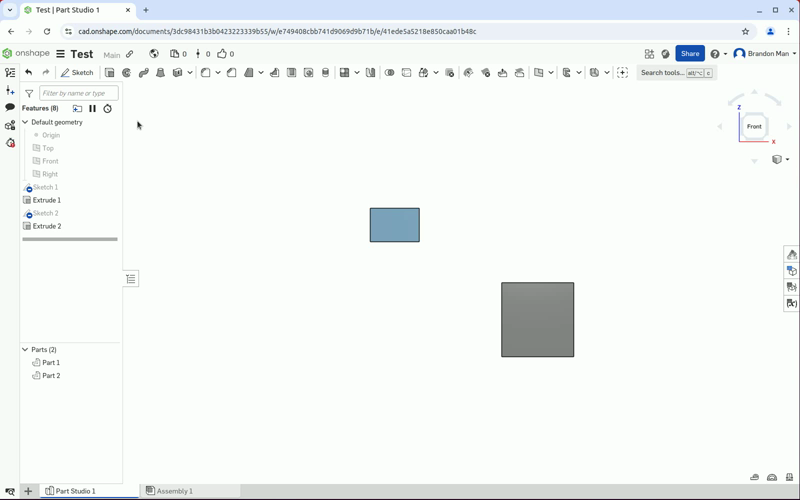
key(shift+h)
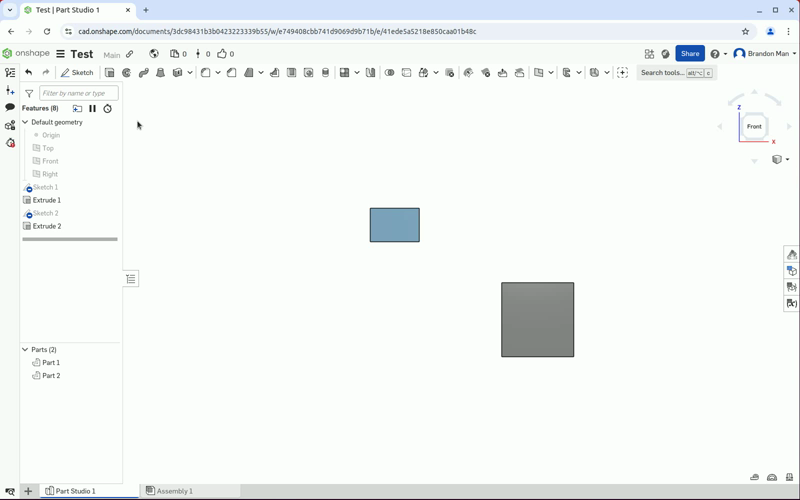
key(shift+h)
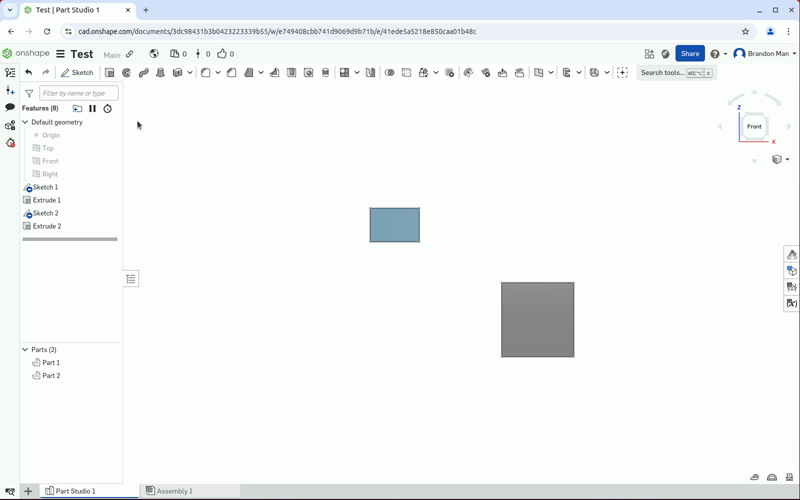
key(shift+7)
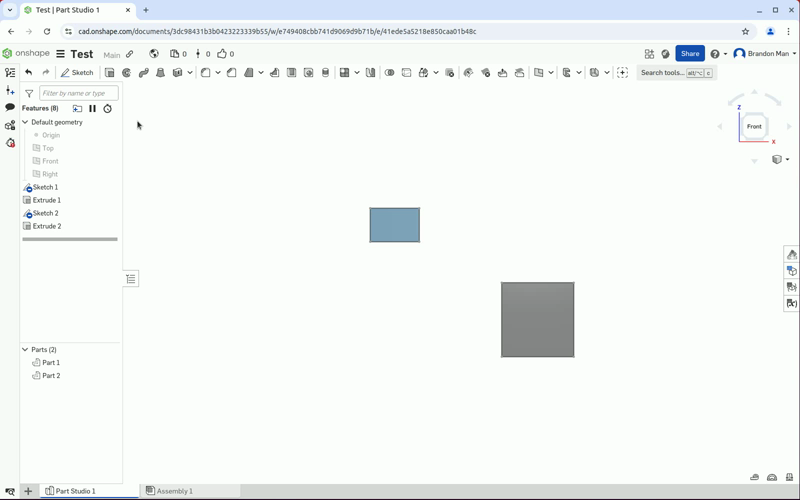
key(left, 2)
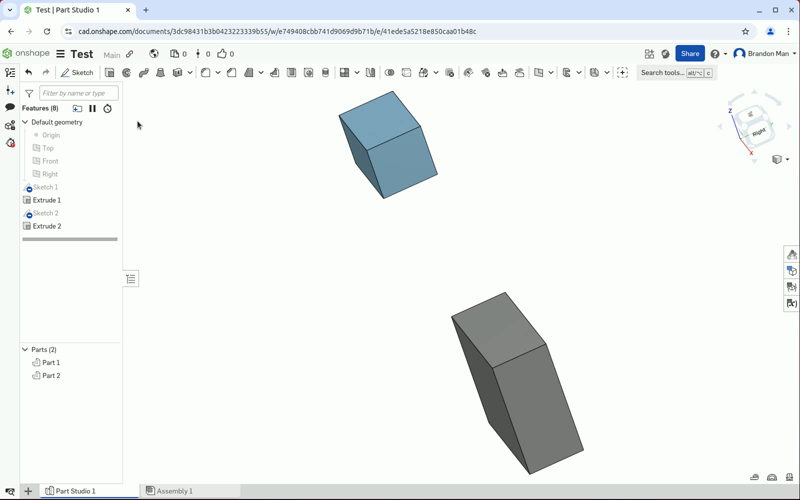
key(down, 2)
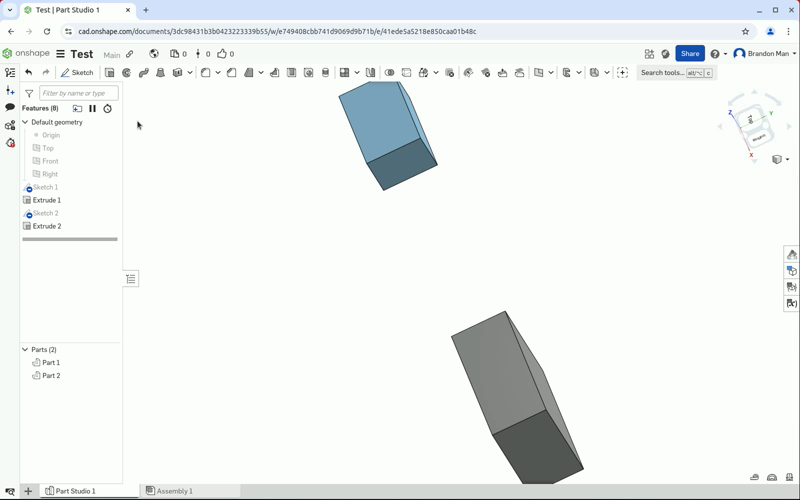
key(up, 2)
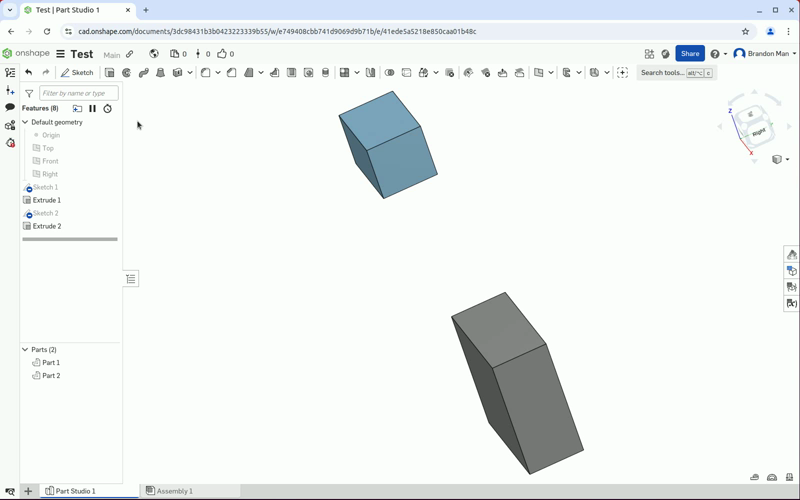
key(right, 2)
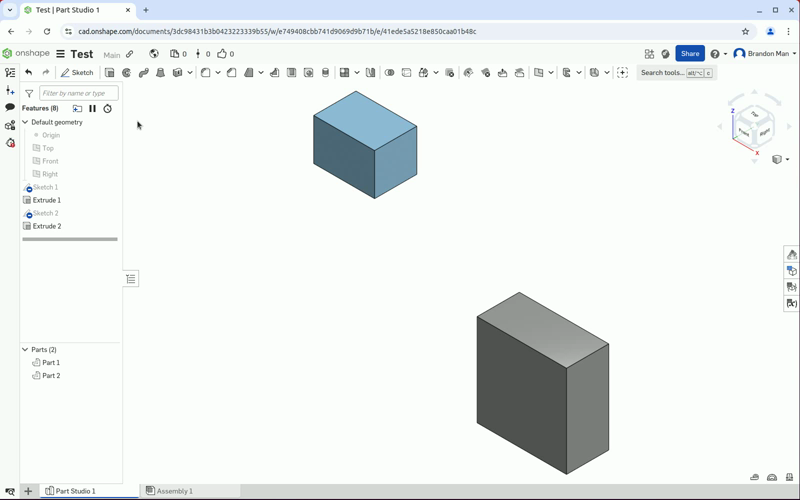
mouse_move(73, 189)
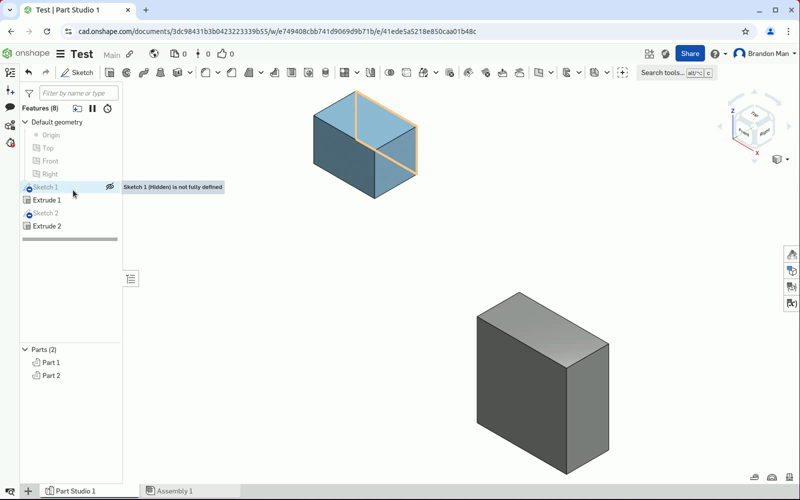
click(73, 189)